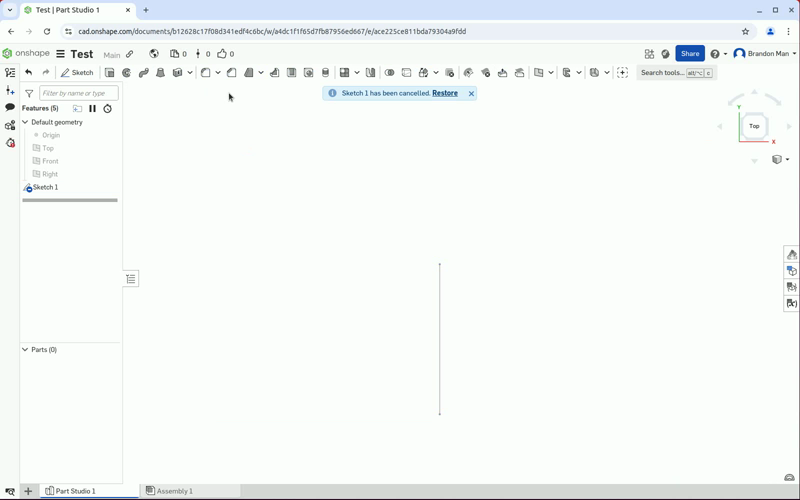
key(shift+h)
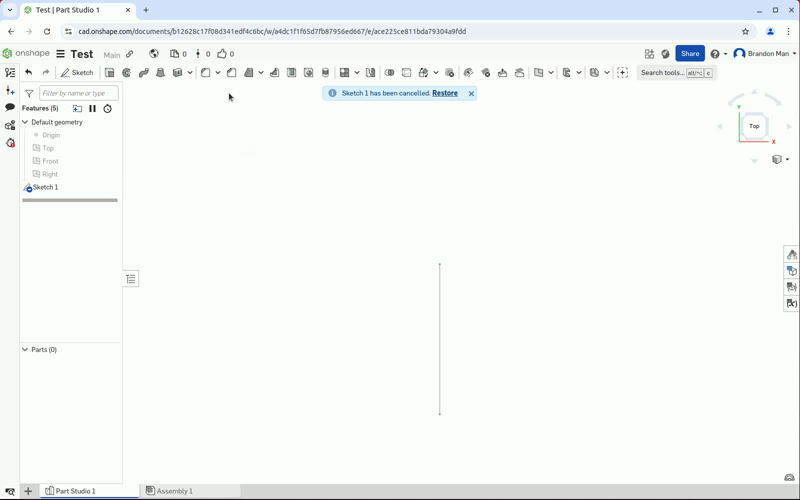
key(shift+s)
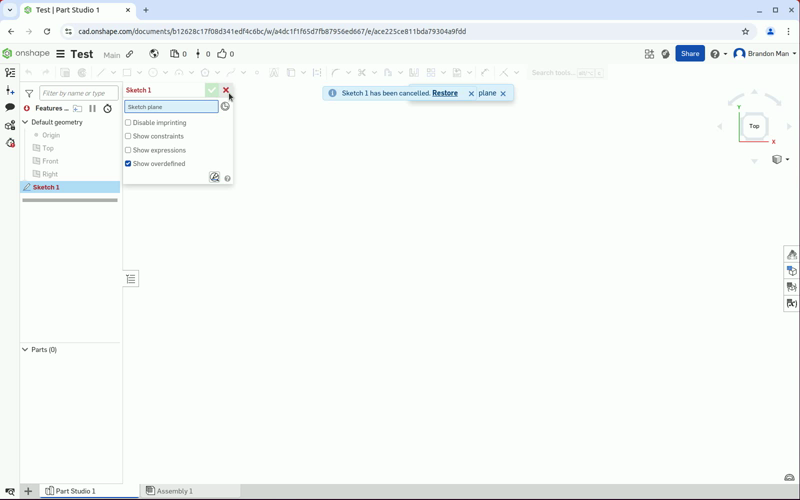
mouse_move(73, 150)
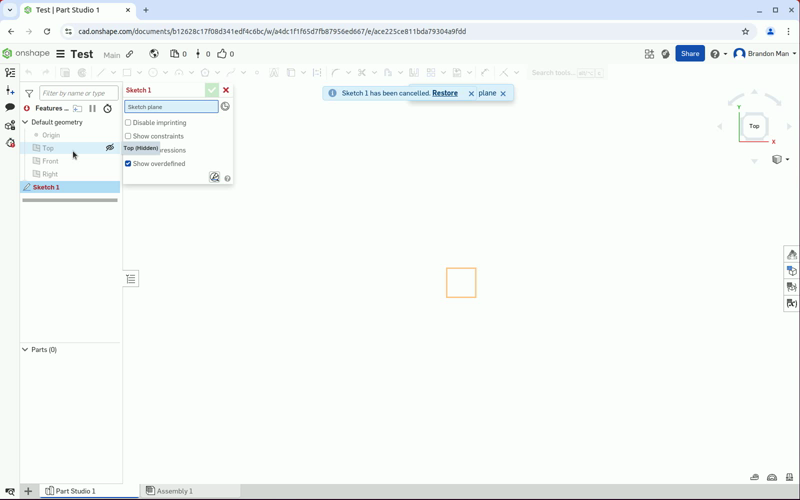
click(73, 150)
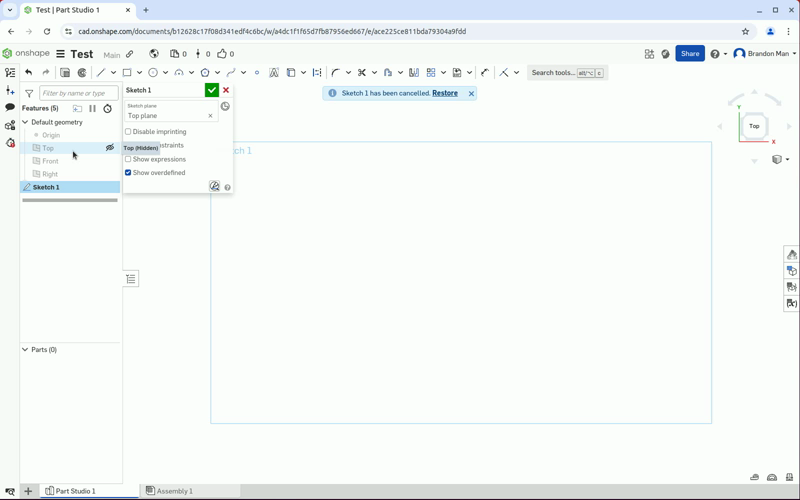
mouse_move(73, 352)
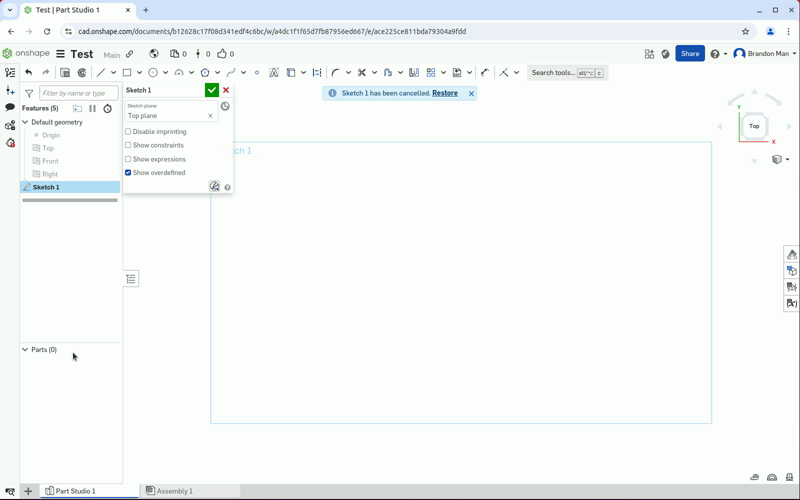
key(y)
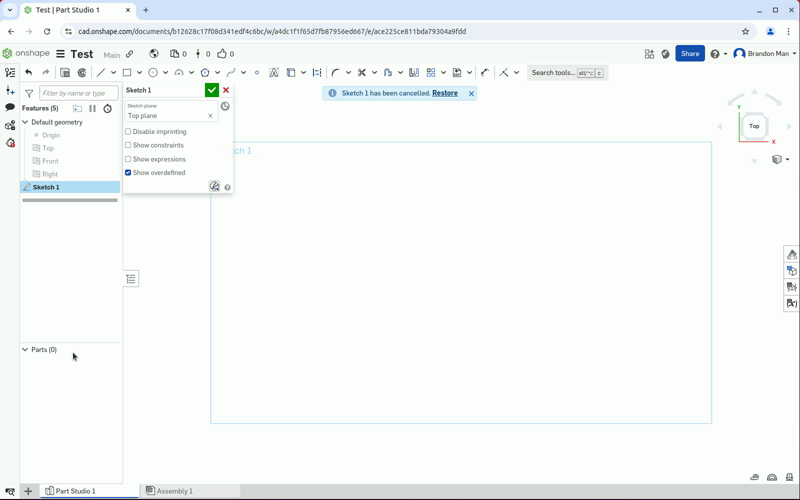
key(c)
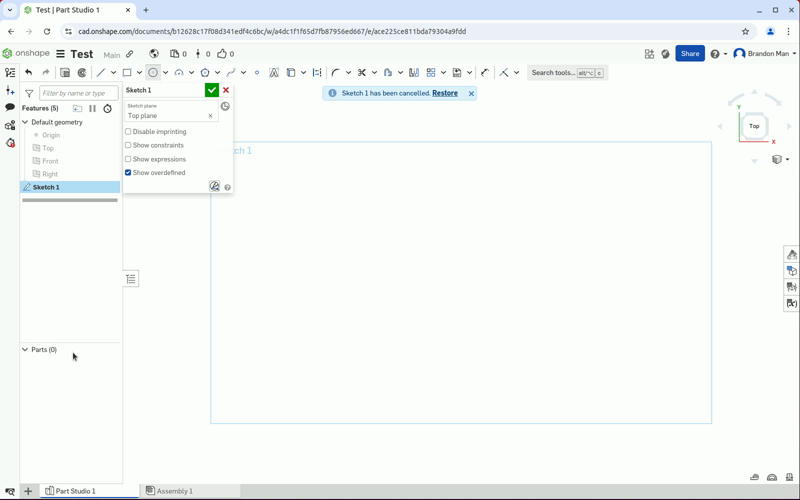
key_down(shift)
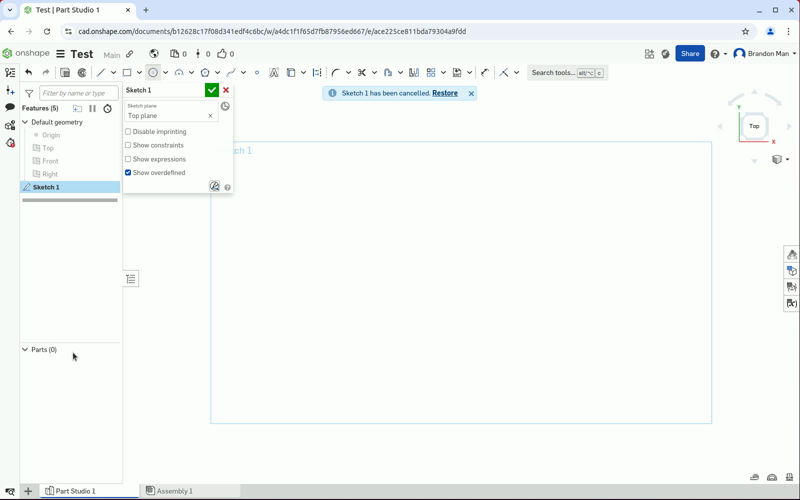
mouse_move(461, 282)
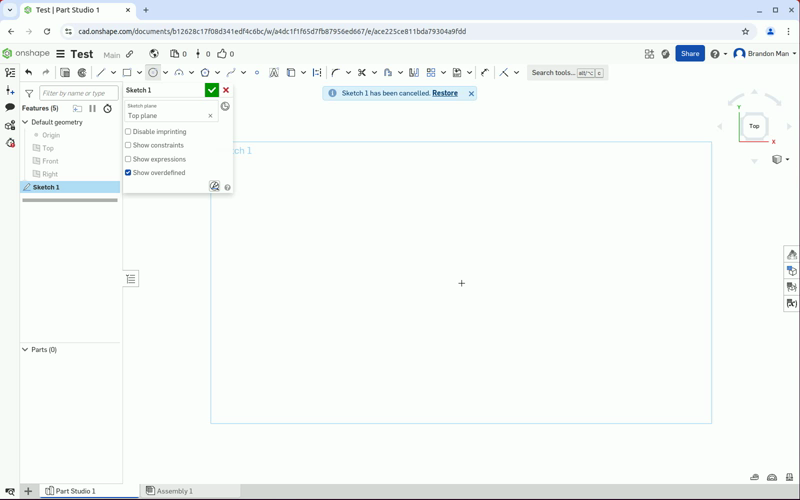
click(461, 282)
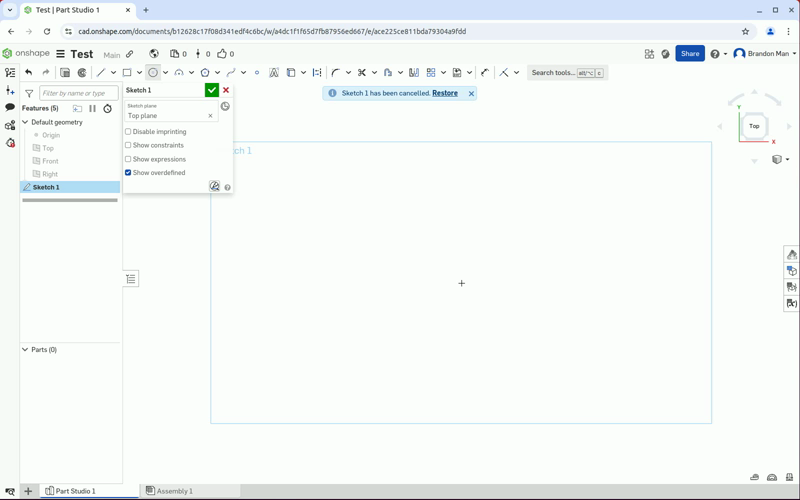
key_up(shift)
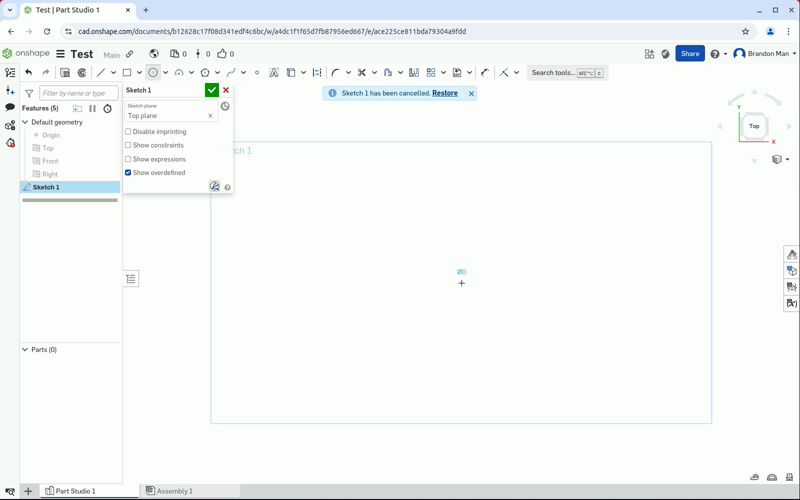
mouse_move(506, 282)
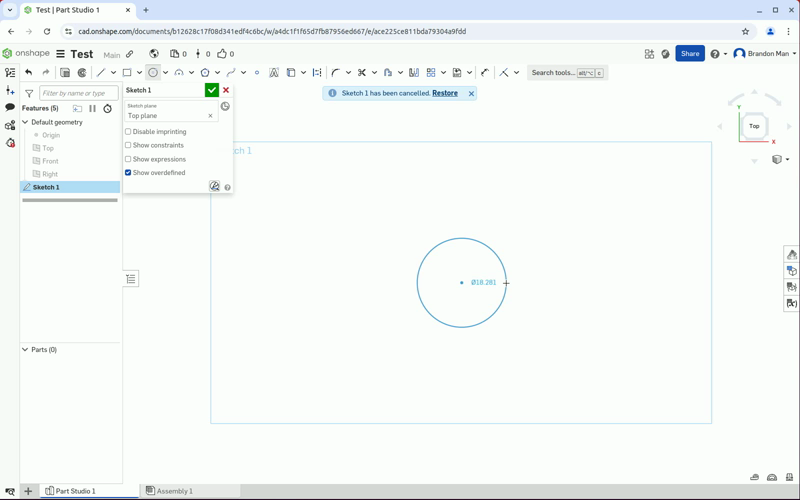
click(506, 282)
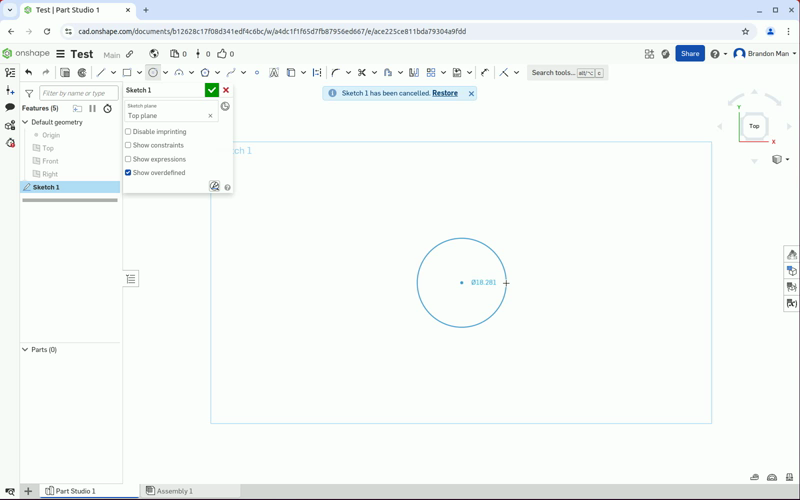
key(esc)
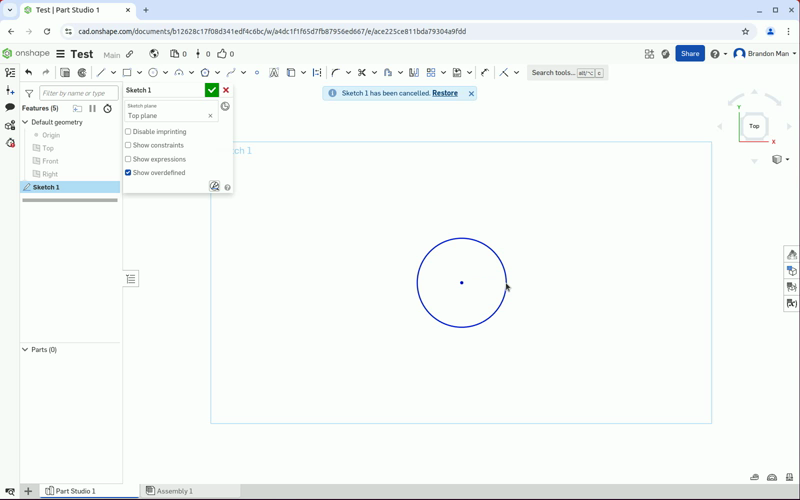
key(c)
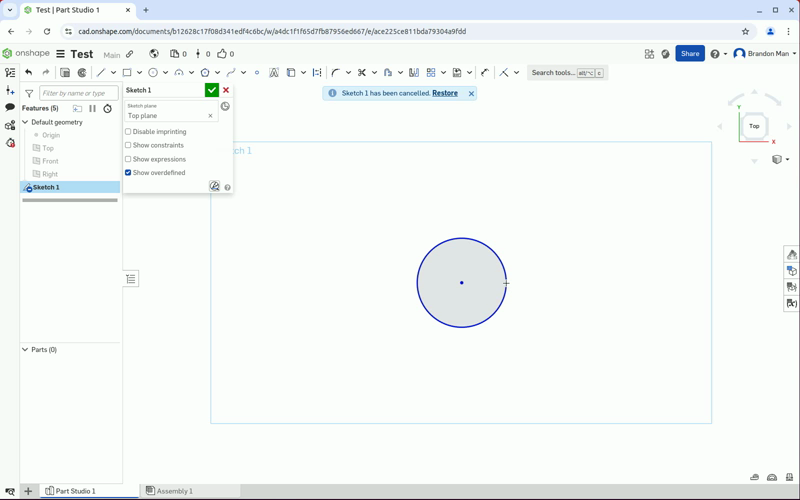
key_down(shift)
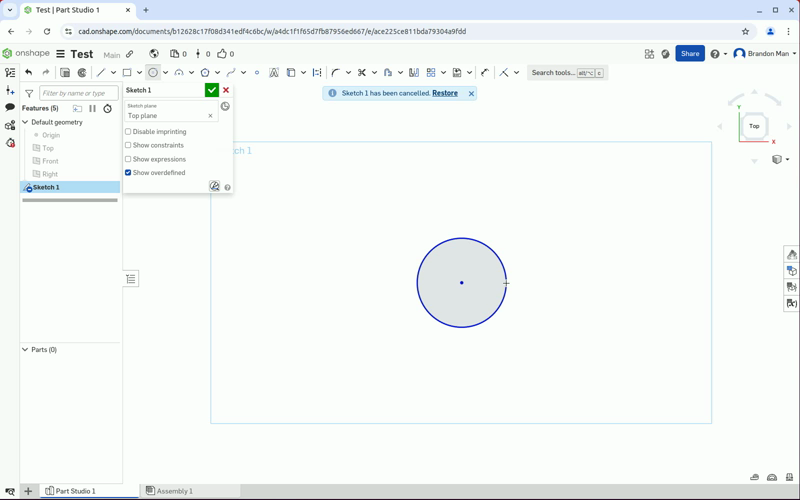
mouse_move(434, 267)
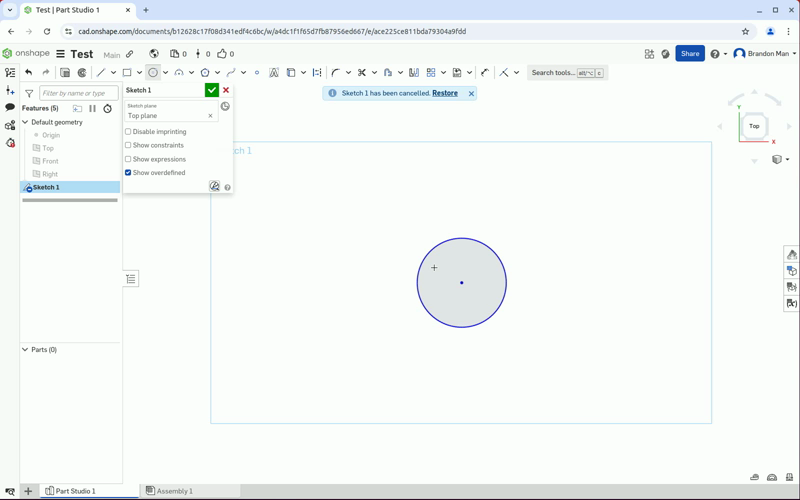
click(434, 267)
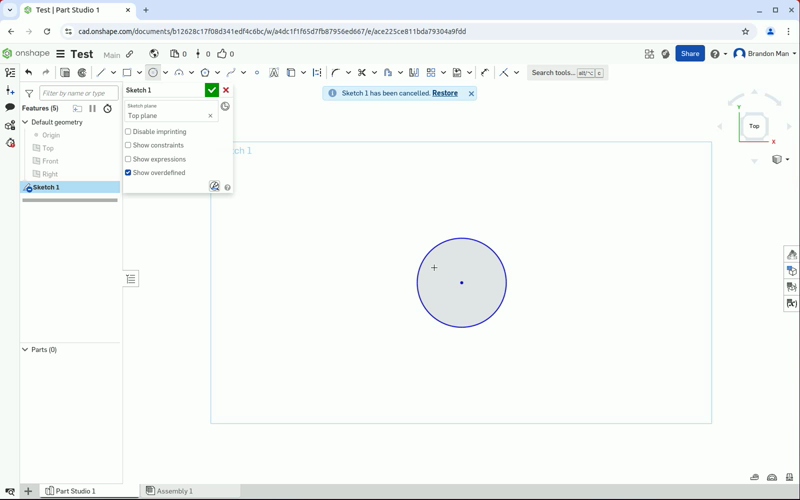
key_up(shift)
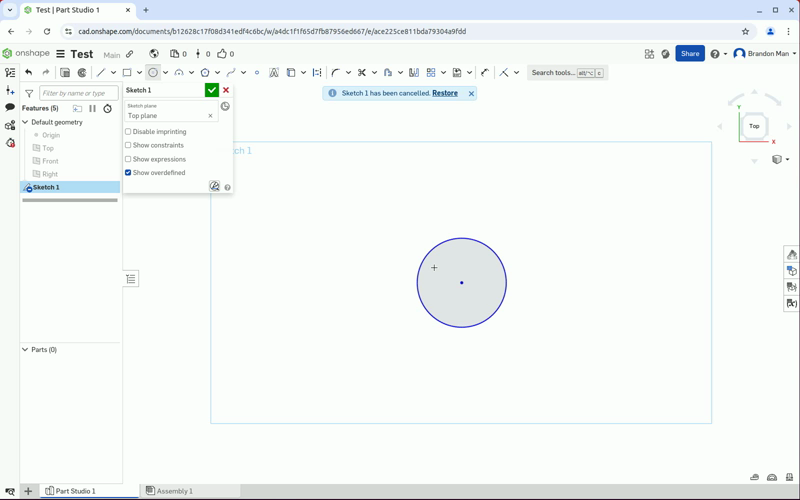
mouse_move(436, 267)
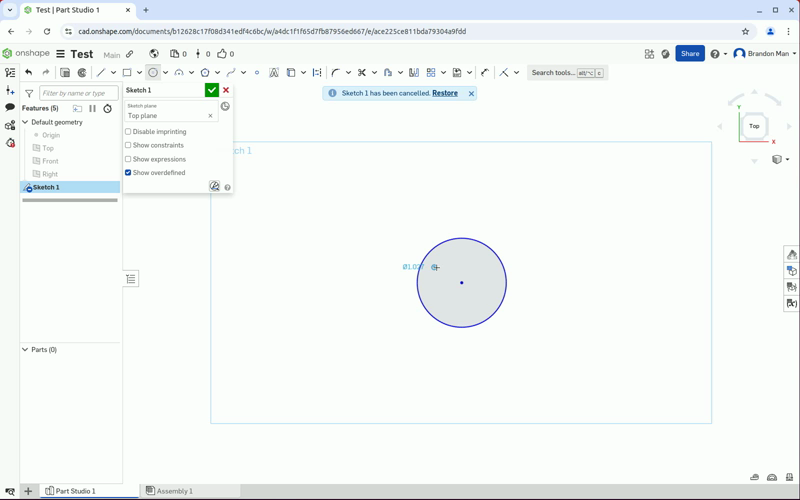
scroll(6)
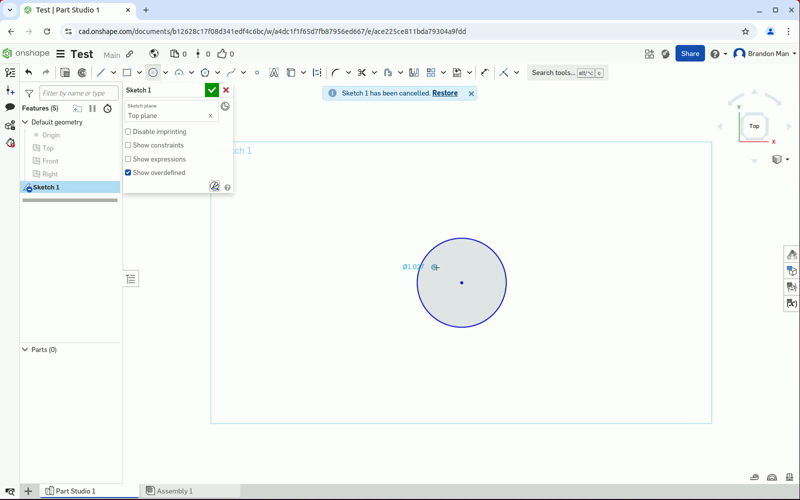
scroll(6)
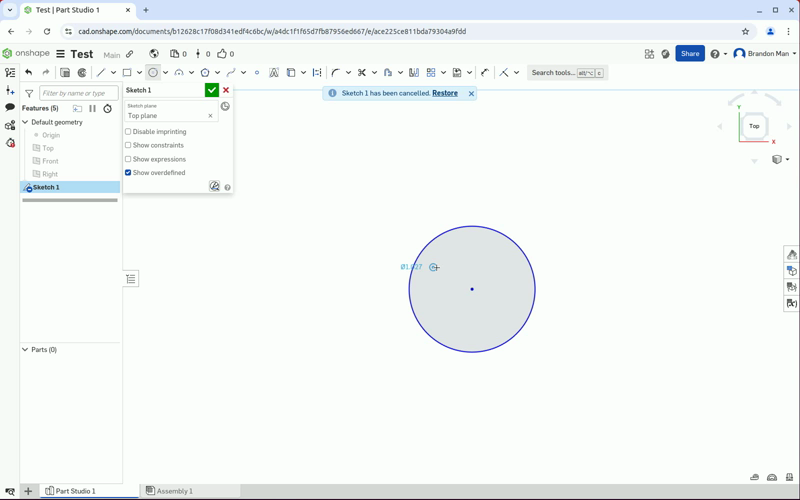
scroll(6)
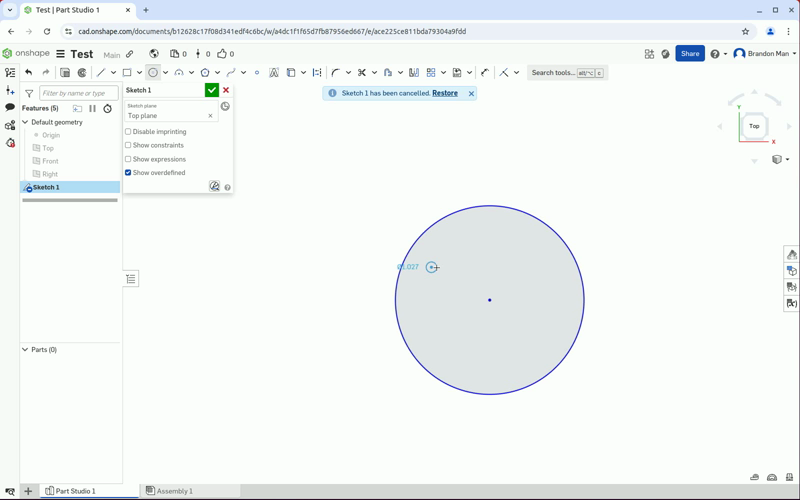
scroll(6)
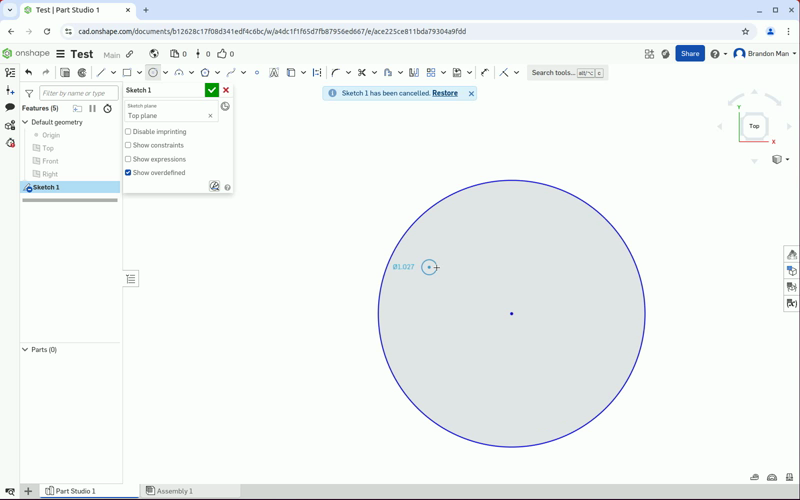
scroll(6)
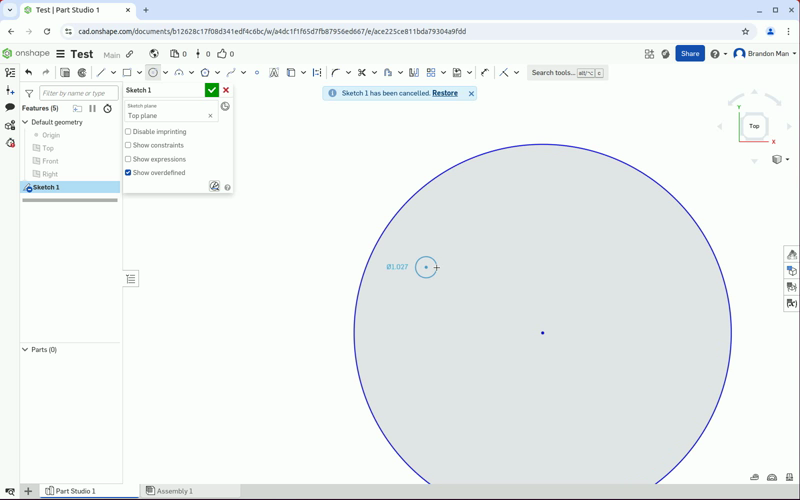
scroll(6)
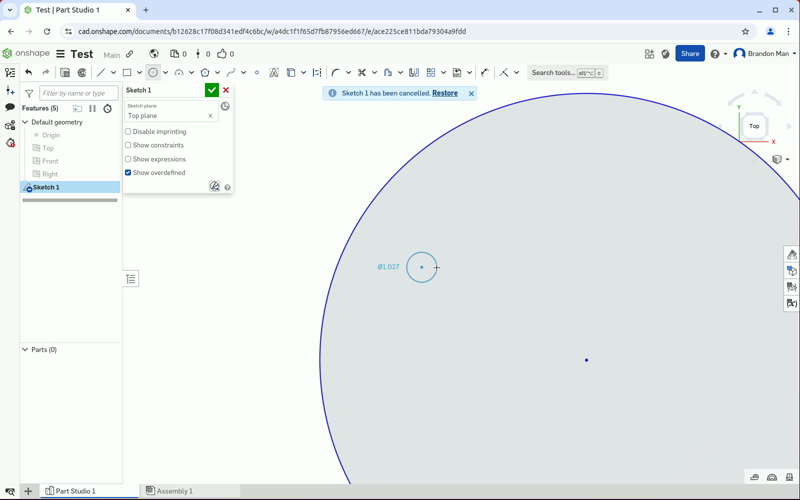
scroll(6)
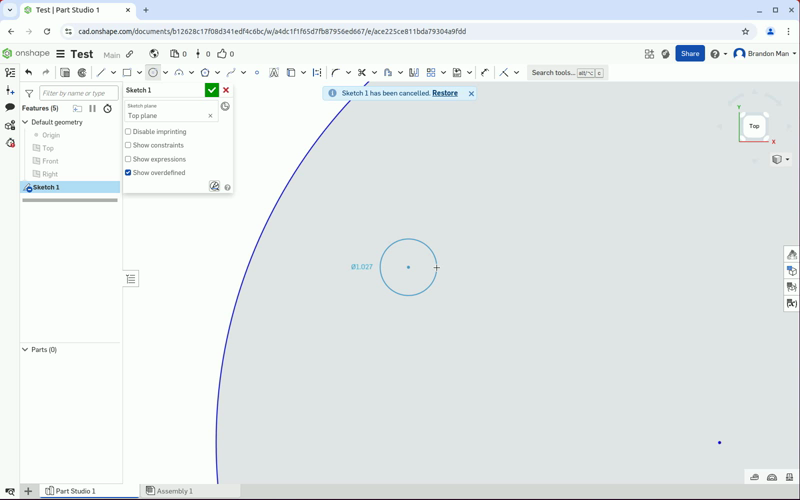
click(436, 267)
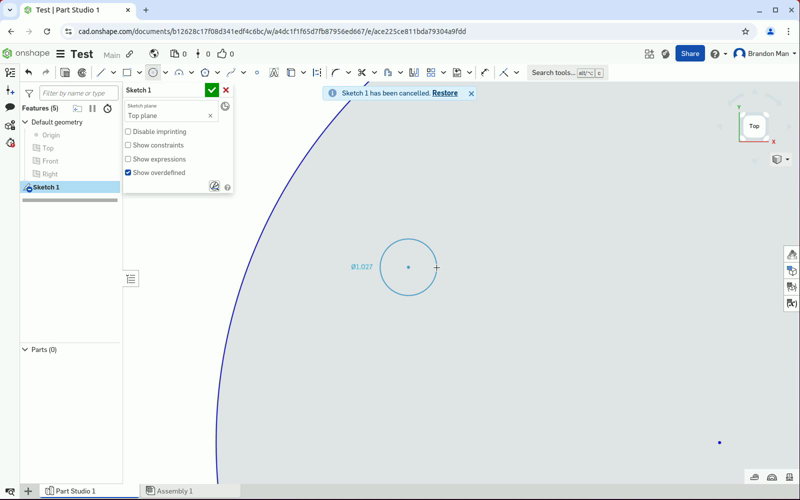
scroll(-6)
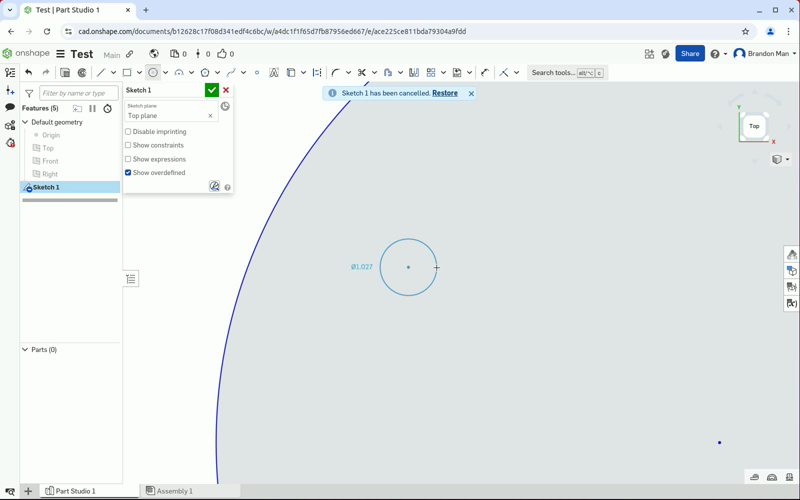
scroll(-6)
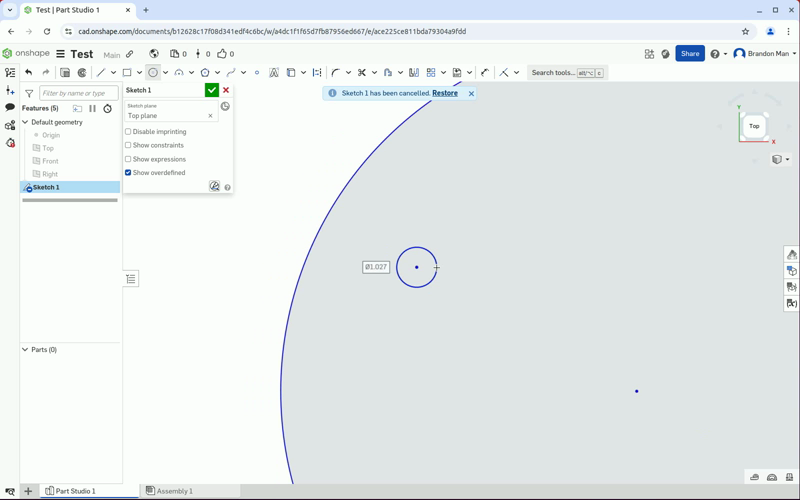
scroll(-6)
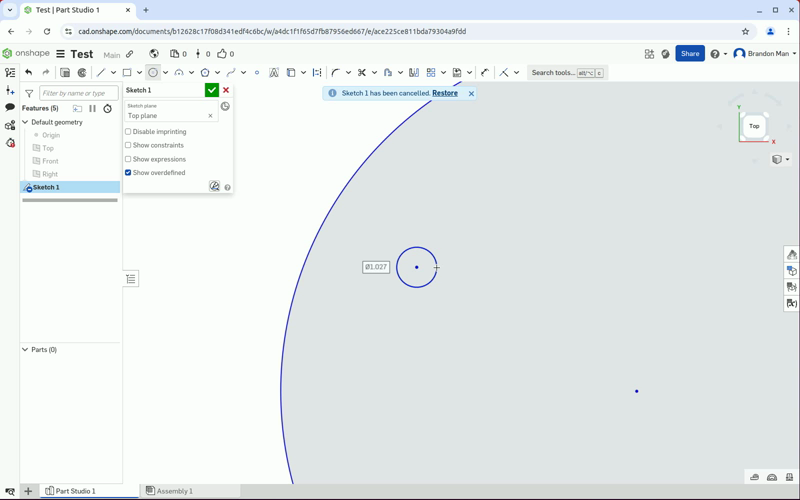
scroll(-6)
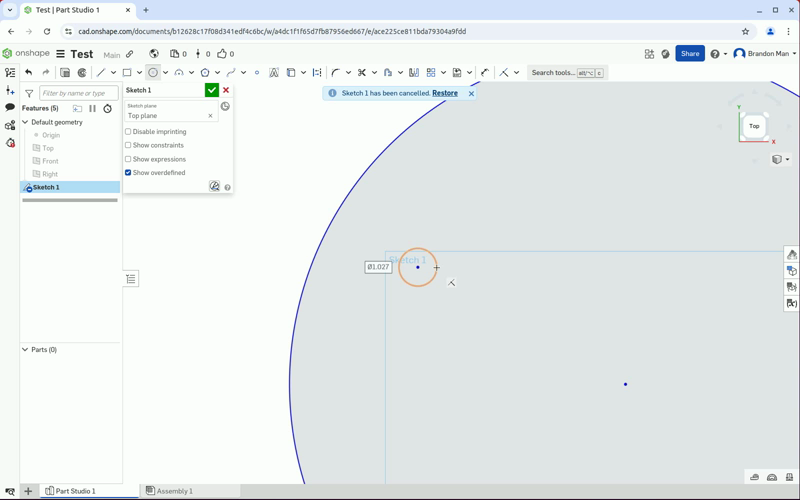
scroll(-6)
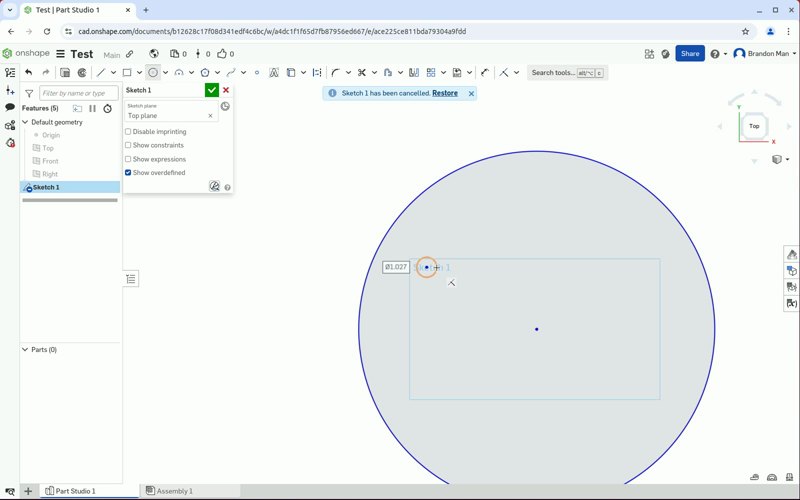
scroll(-6)
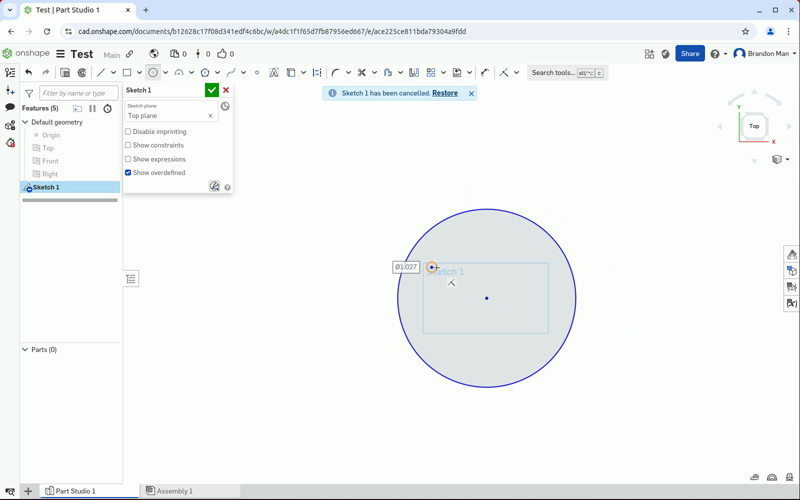
scroll(-6)
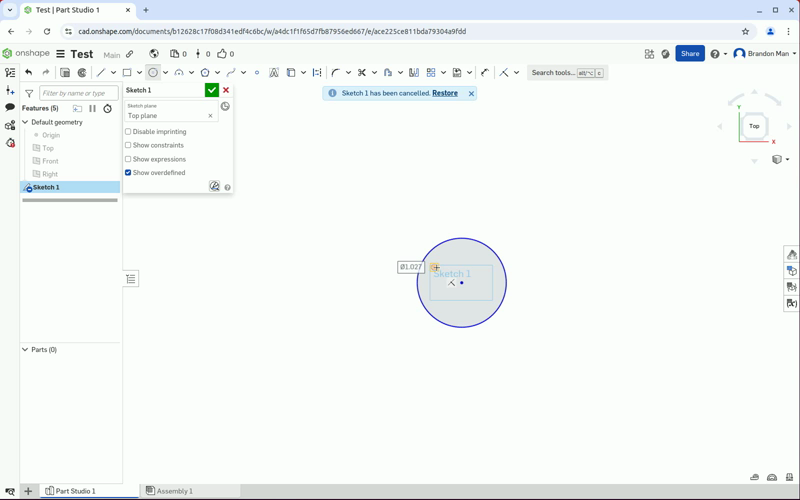
key(esc)
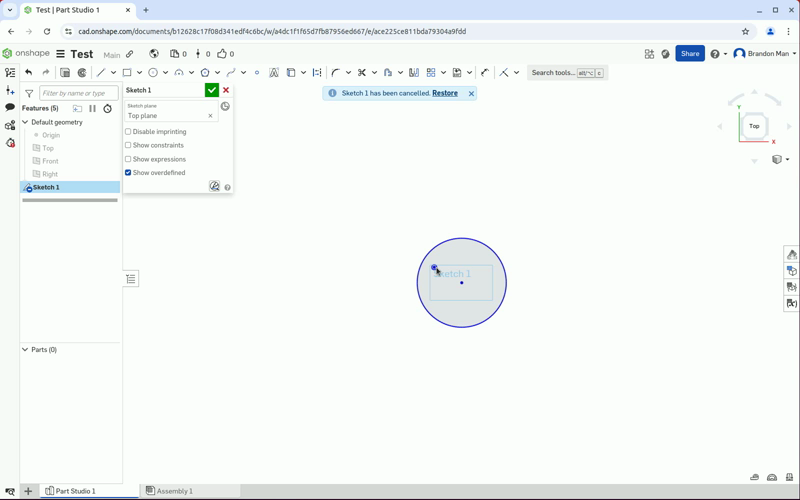
key(c)
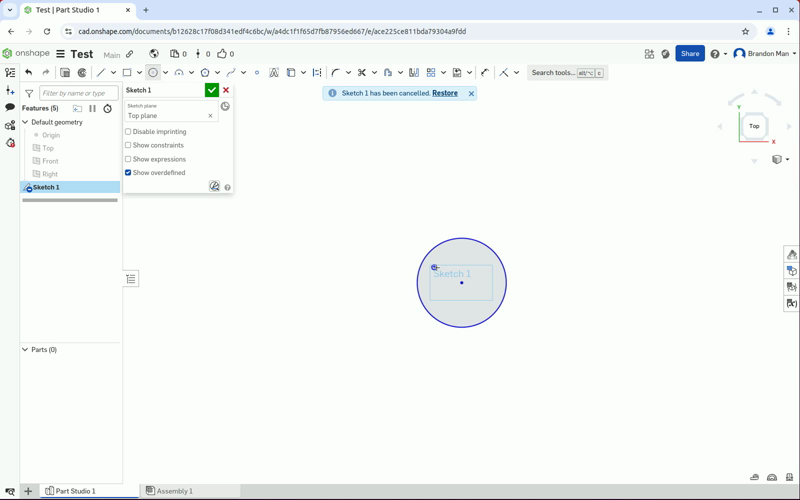
key_down(shift)
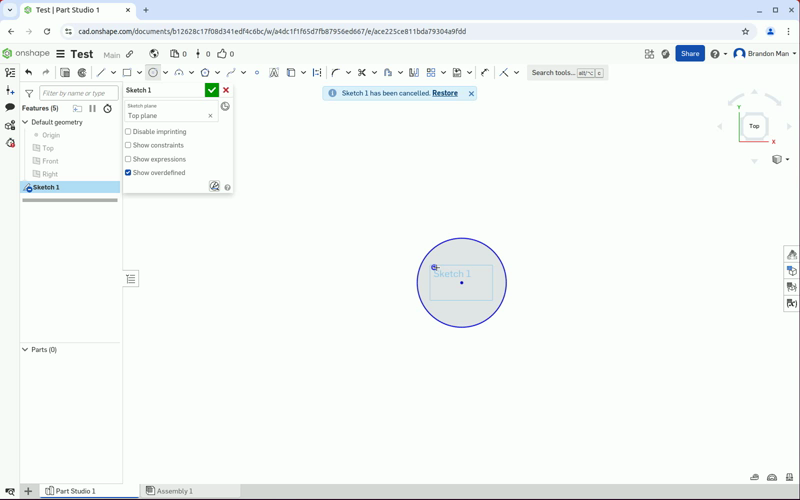
mouse_move(461, 282)
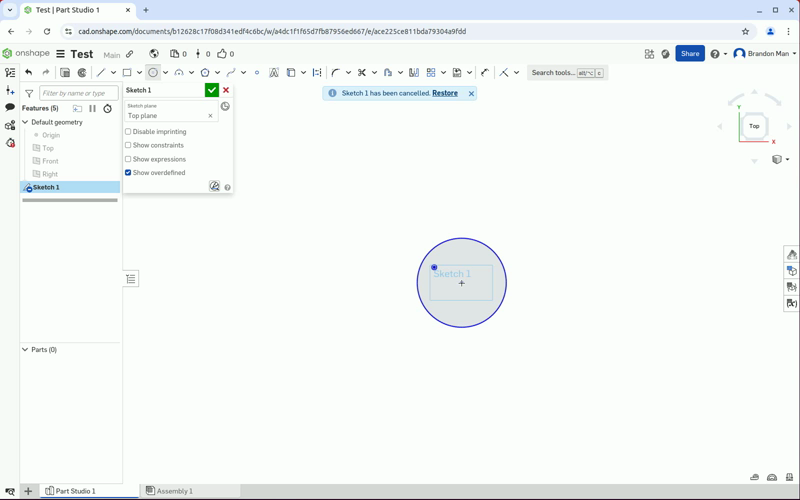
click(461, 282)
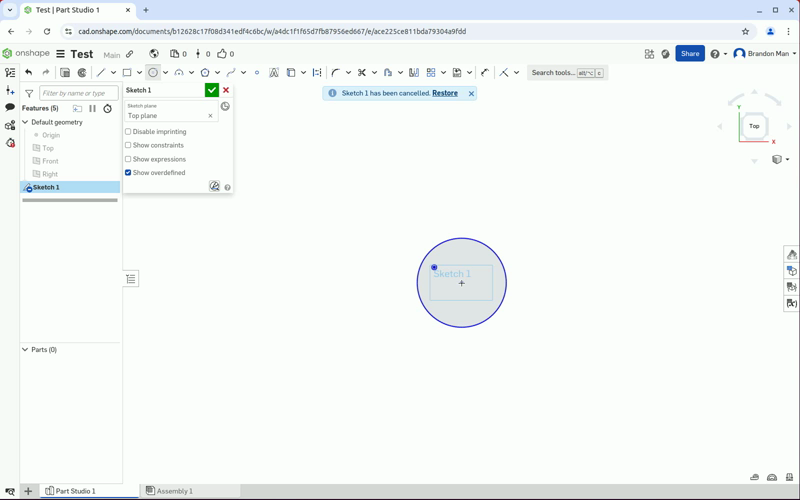
key_up(shift)
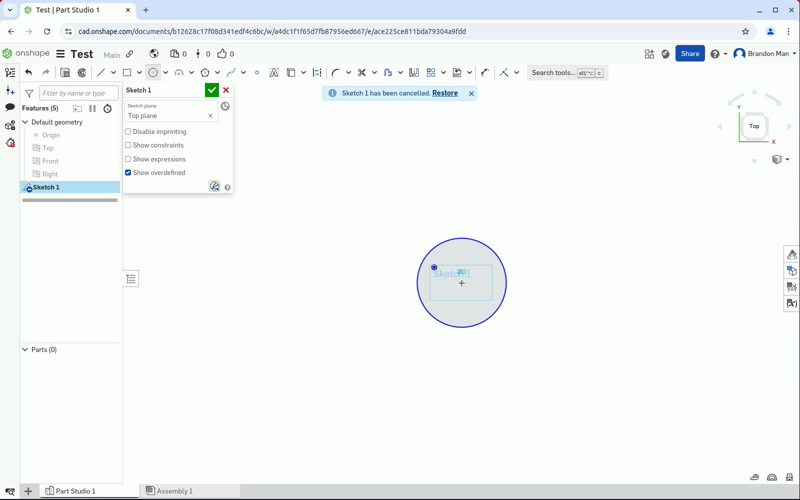
mouse_move(465, 282)
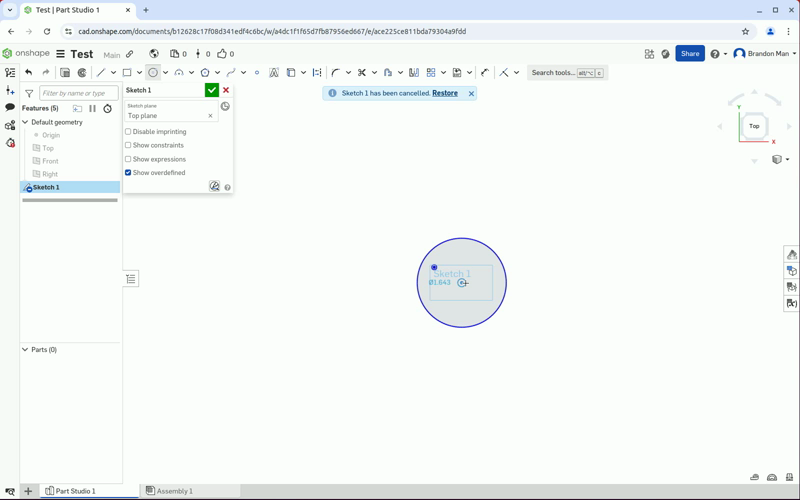
scroll(6)
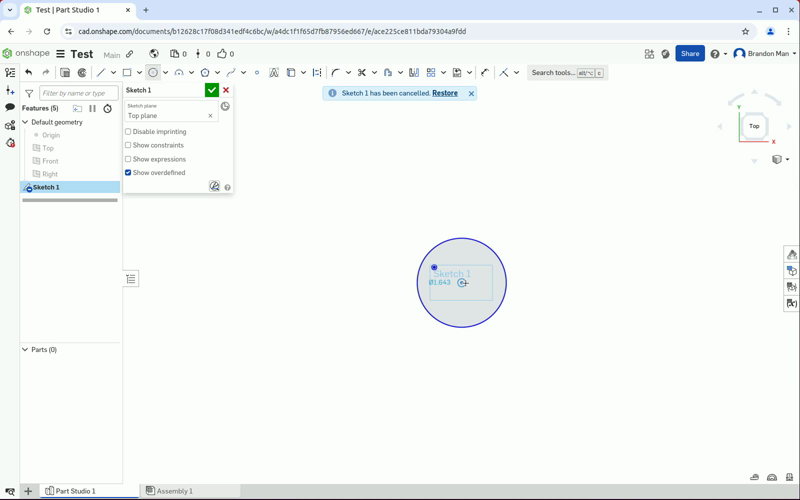
scroll(6)
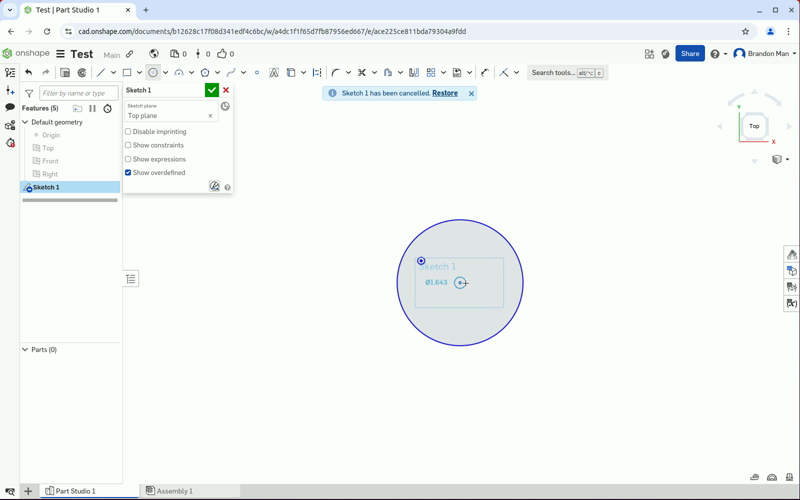
scroll(6)
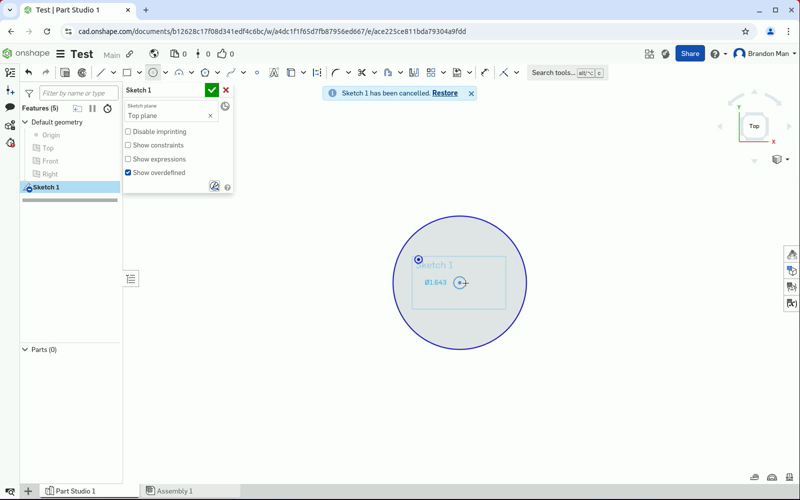
scroll(6)
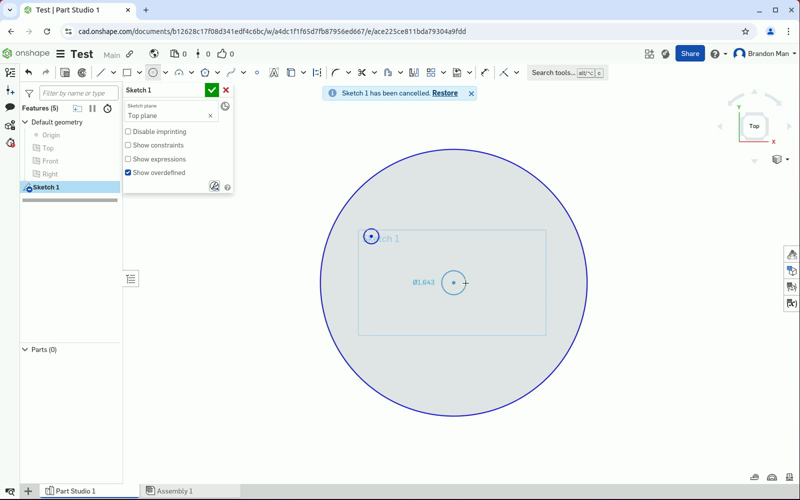
scroll(6)
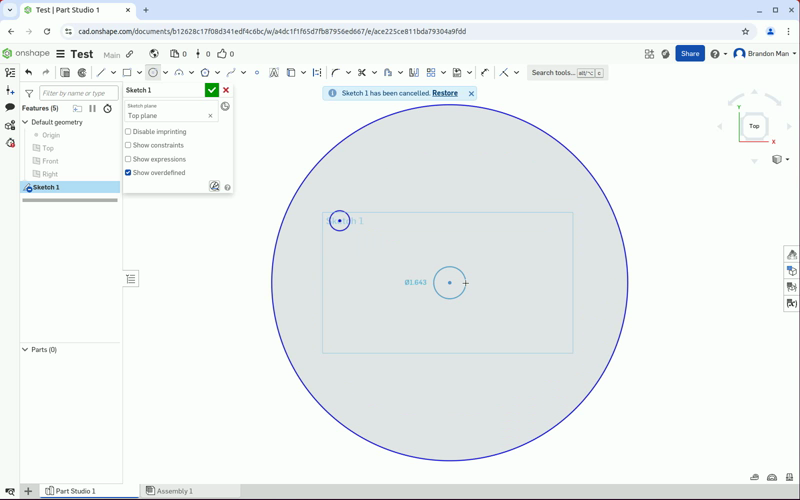
scroll(6)
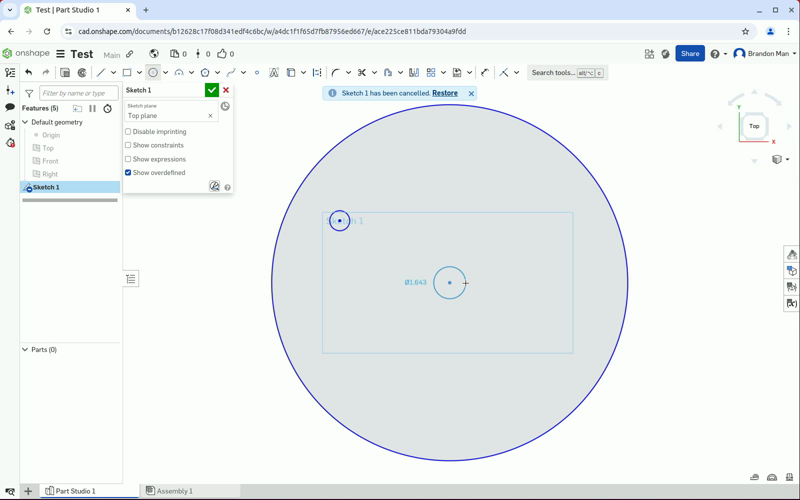
scroll(6)
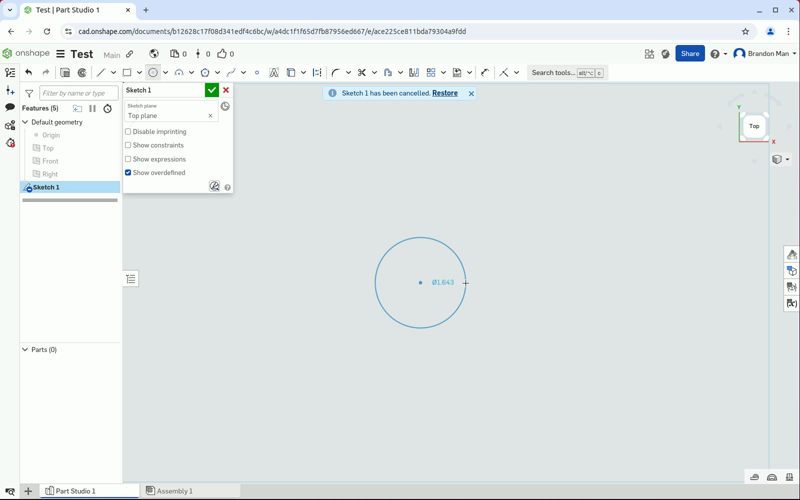
click(465, 282)
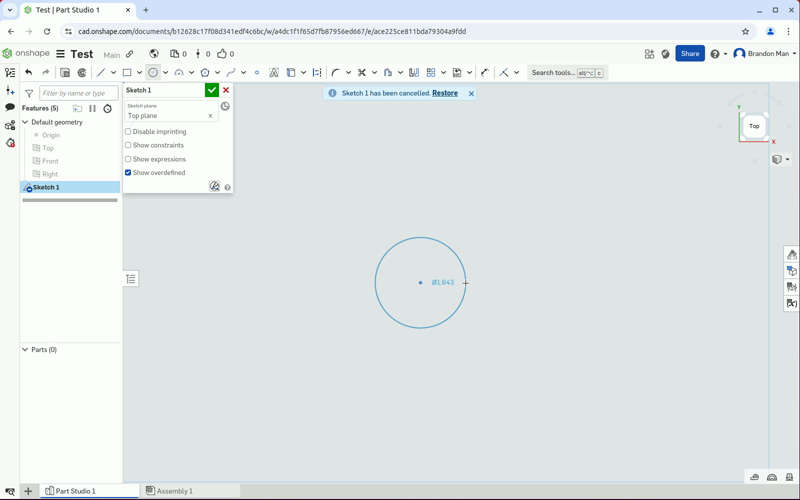
scroll(-6)
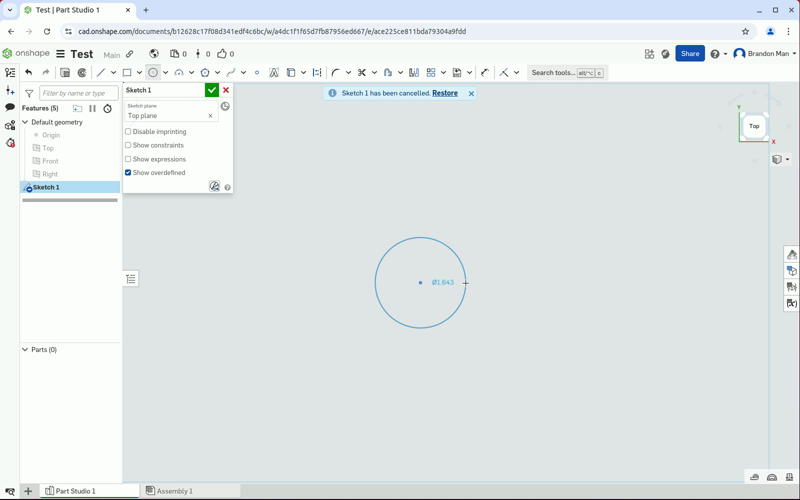
scroll(-6)
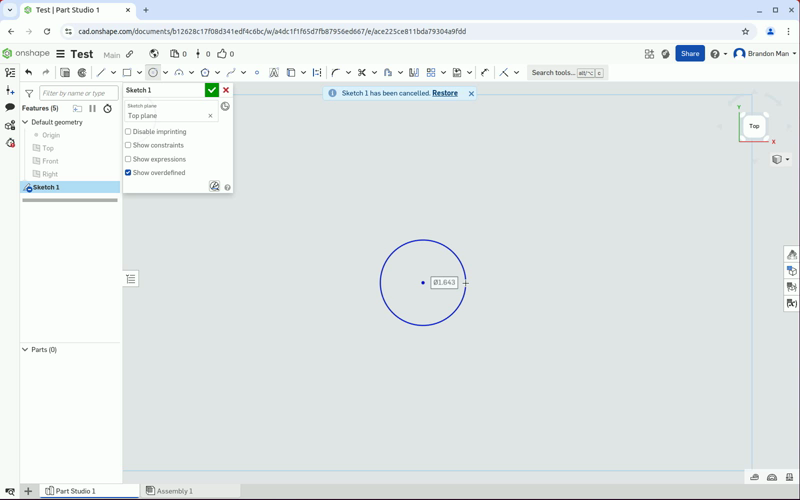
scroll(-6)
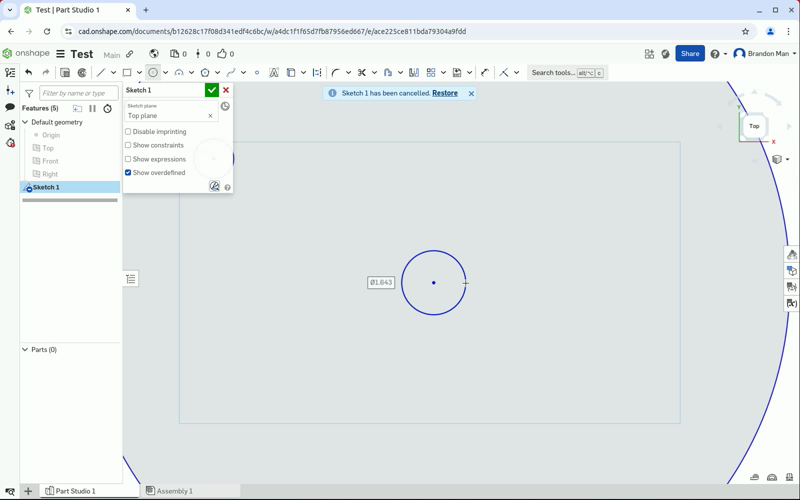
scroll(-6)
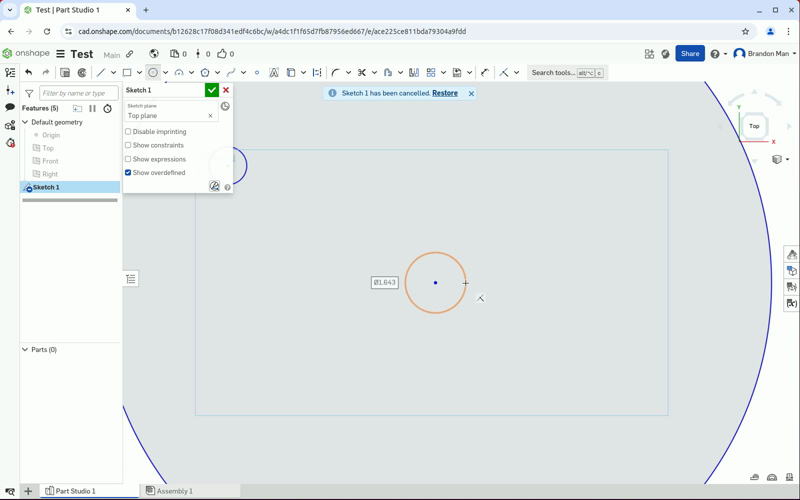
scroll(-6)
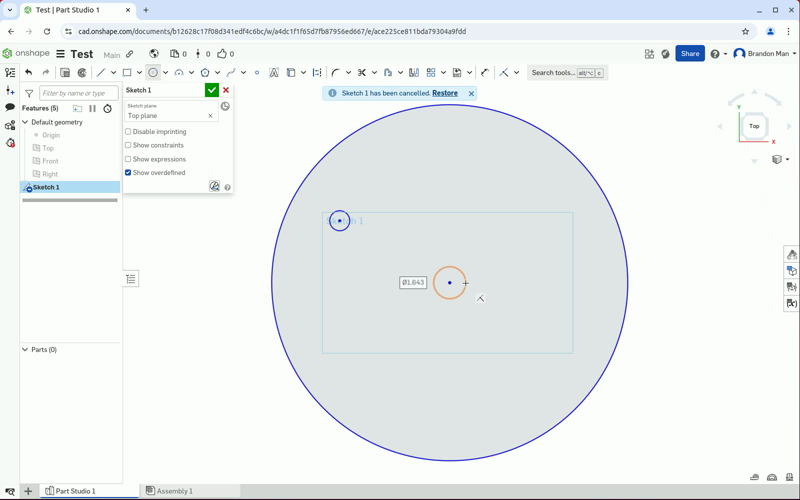
scroll(-6)
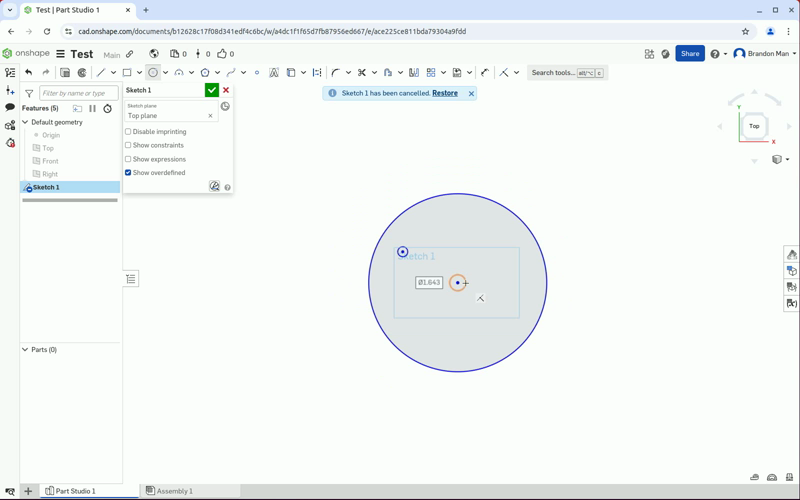
scroll(-6)
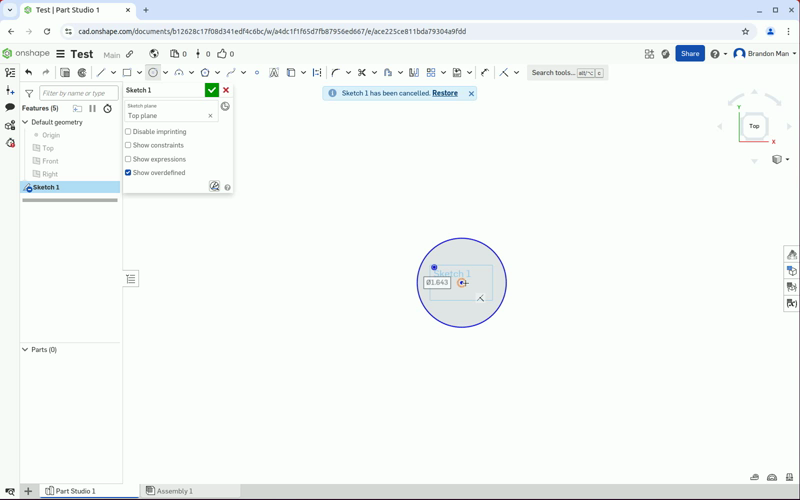
key(esc)
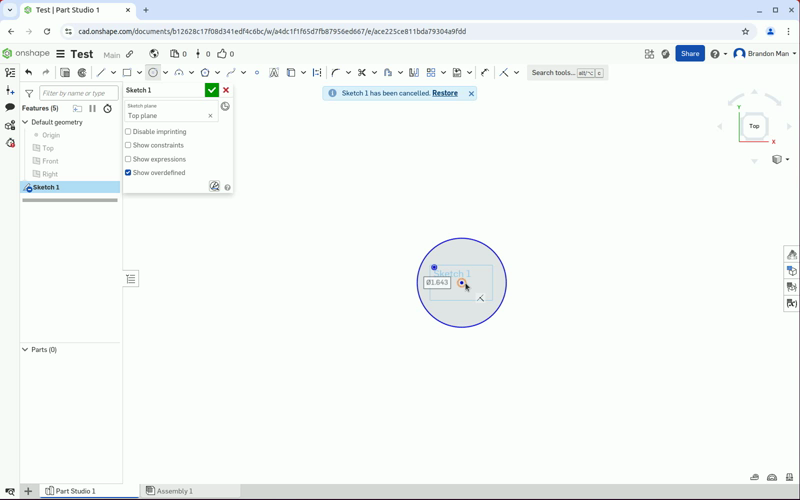
key(c)
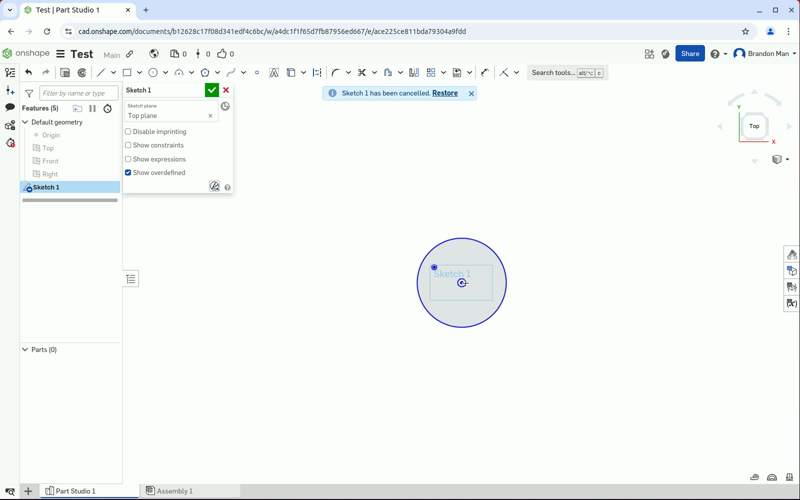
key_down(shift)
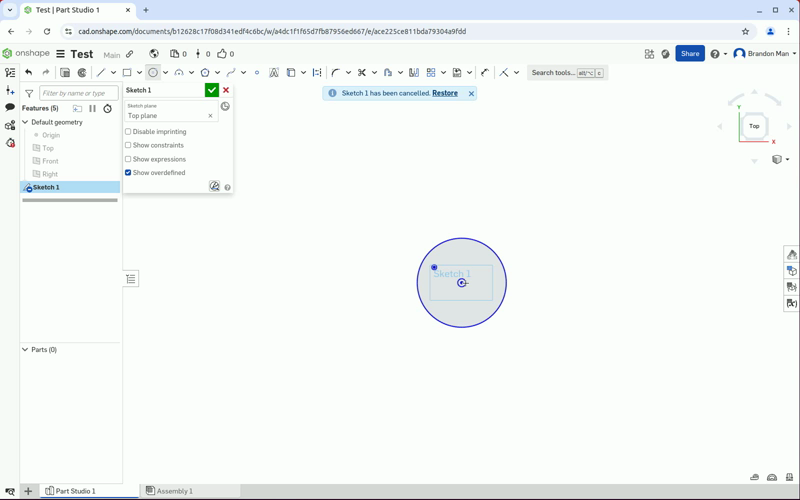
mouse_move(461, 314)
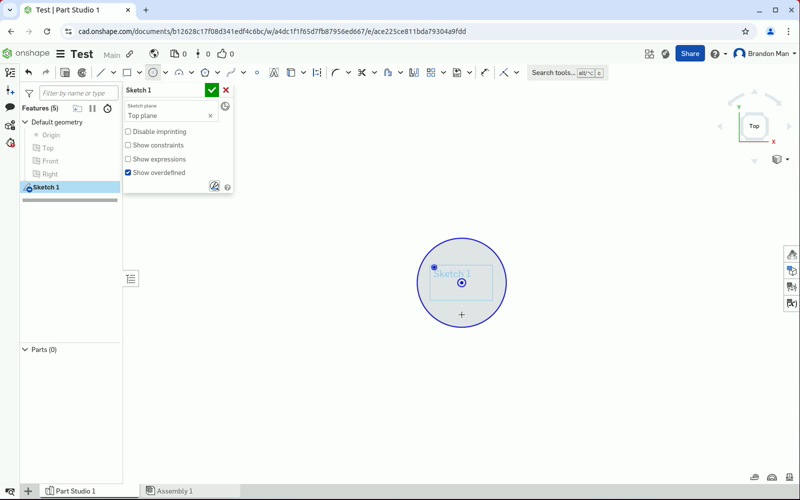
click(461, 314)
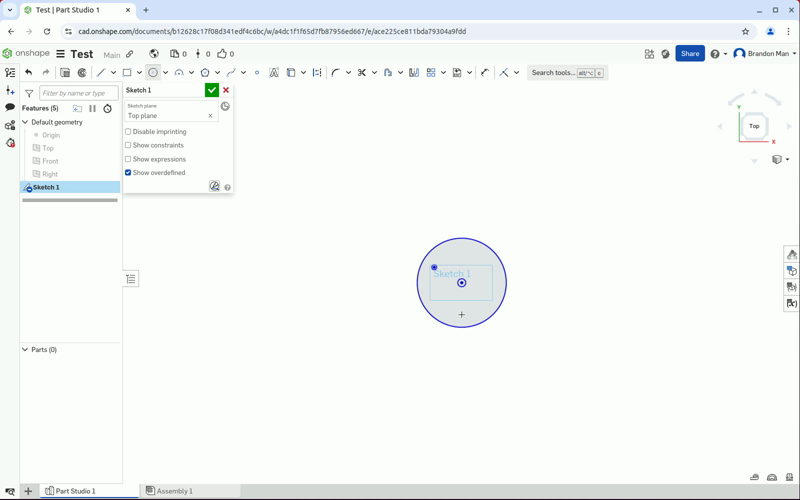
key_up(shift)
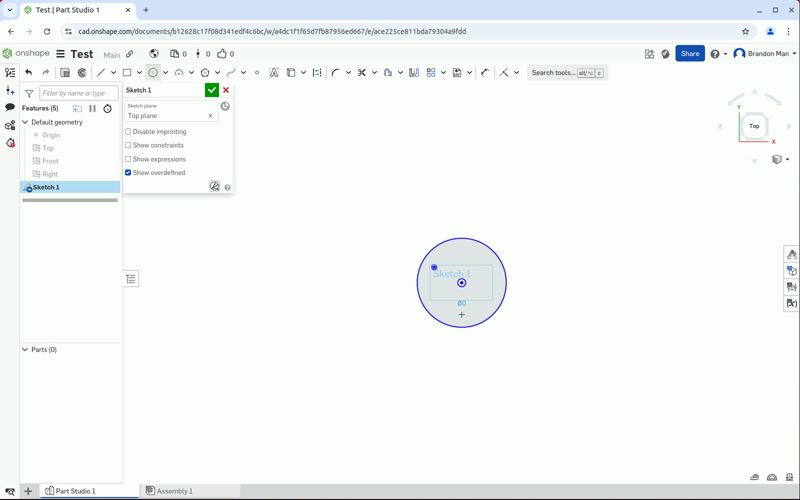
mouse_move(464, 314)
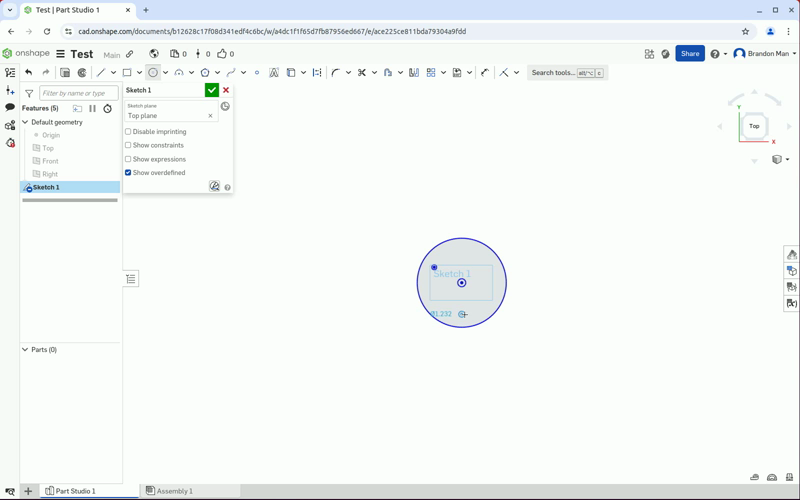
scroll(6)
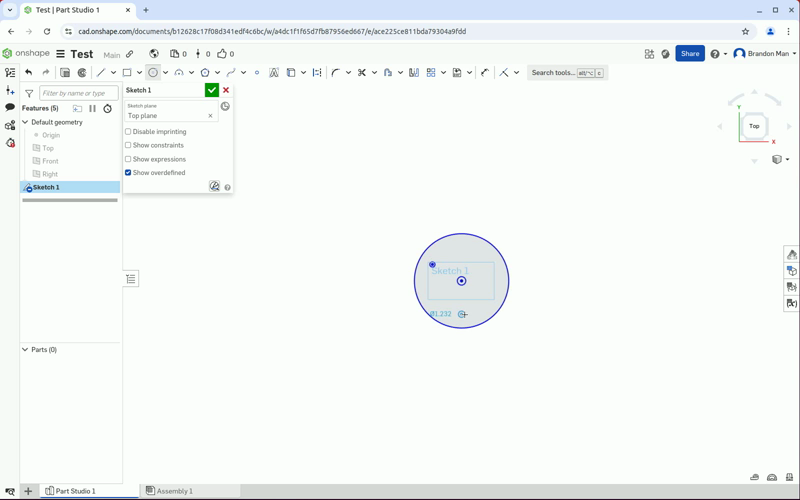
scroll(6)
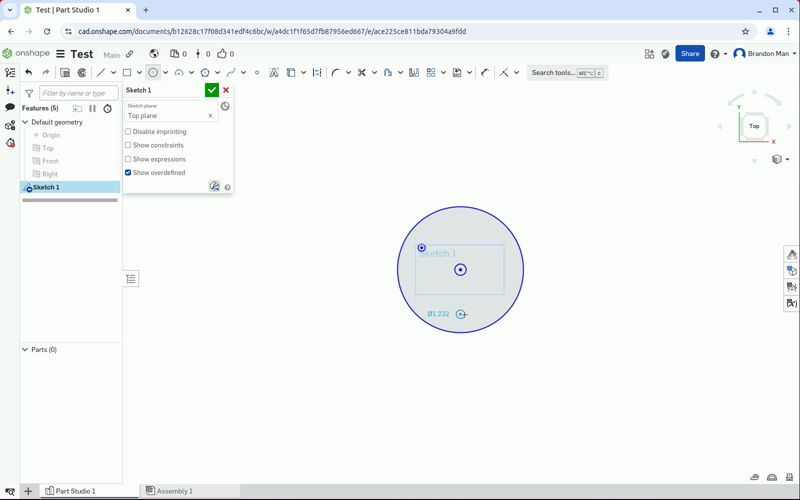
scroll(6)
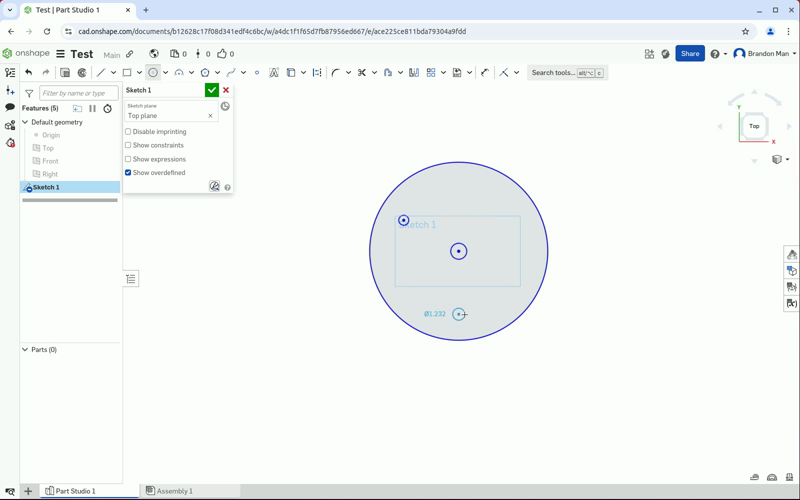
scroll(6)
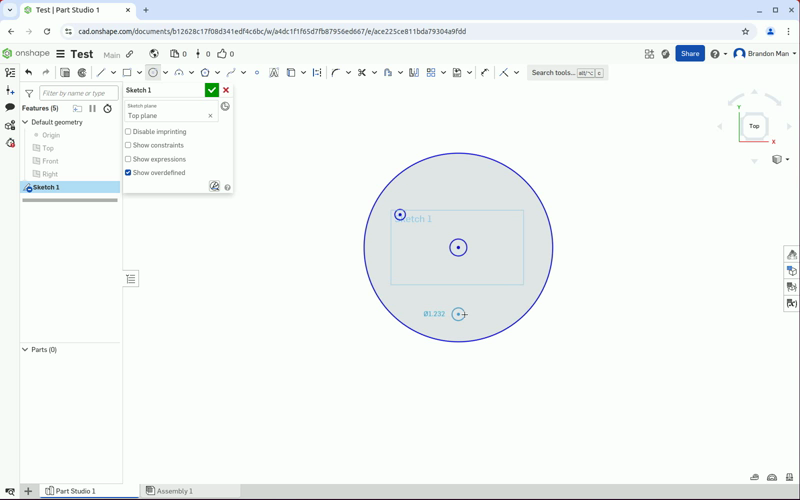
scroll(6)
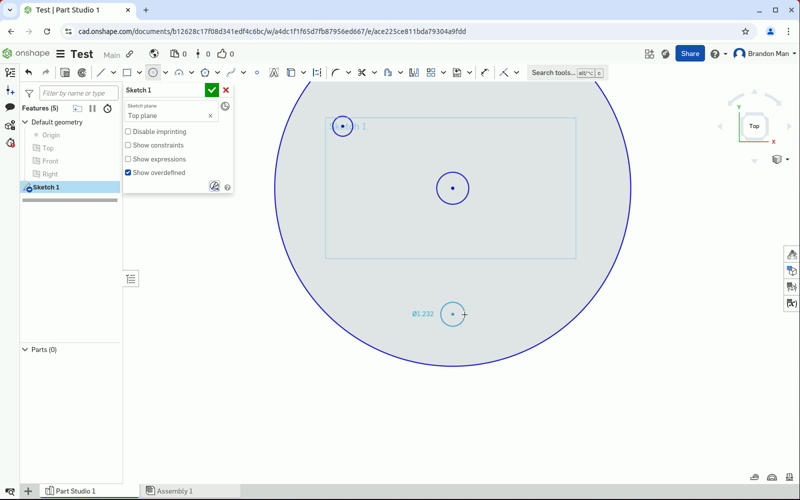
scroll(6)
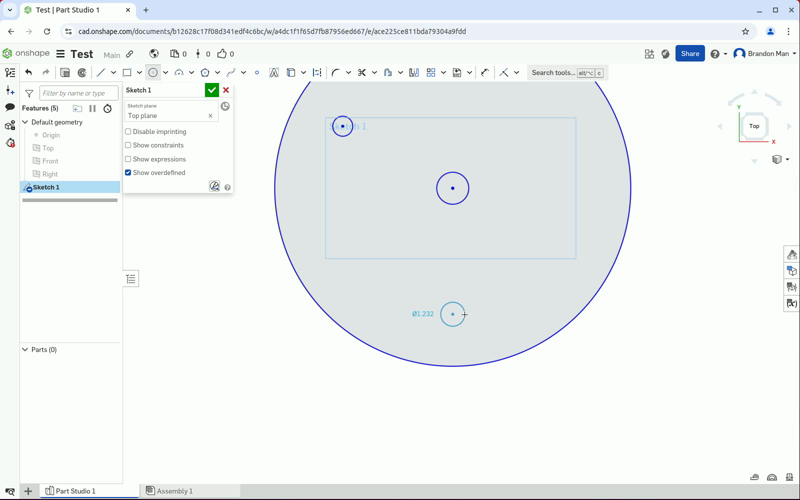
scroll(6)
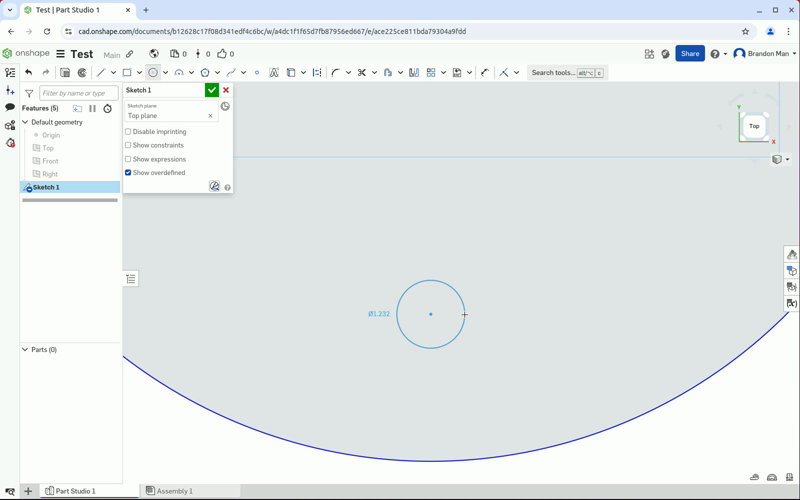
click(464, 314)
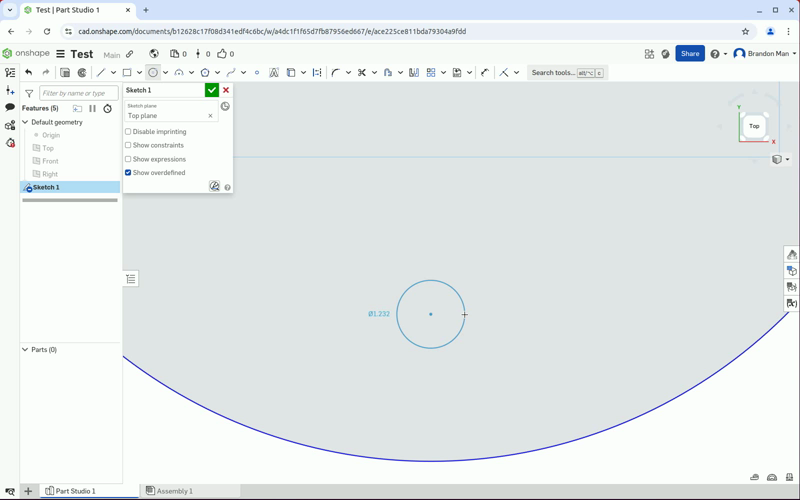
scroll(-6)
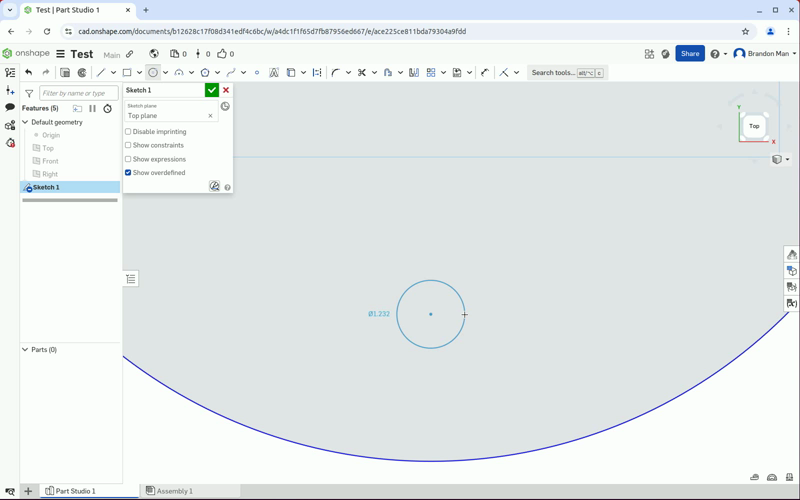
scroll(-6)
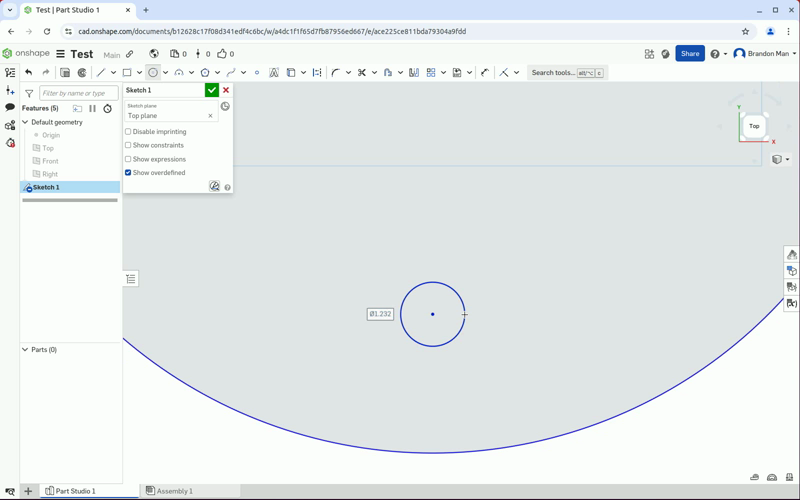
scroll(-6)
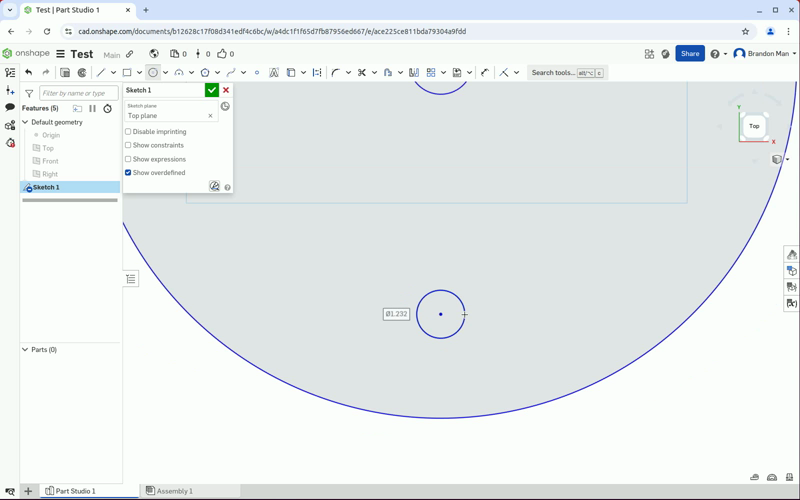
scroll(-6)
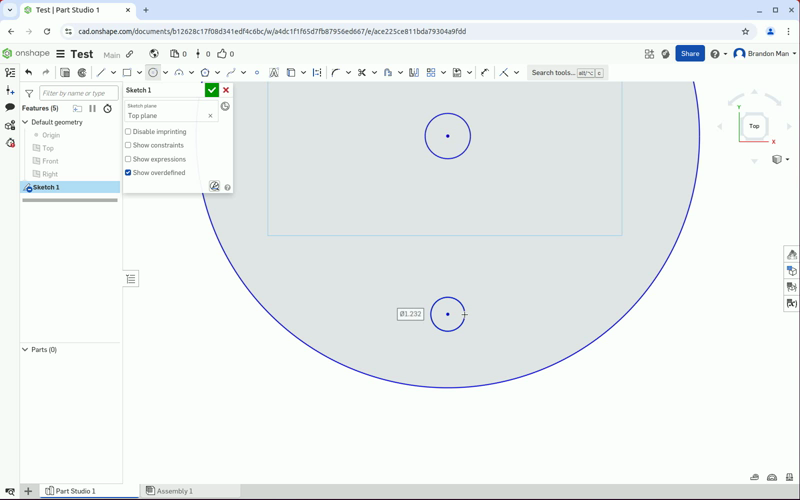
scroll(-6)
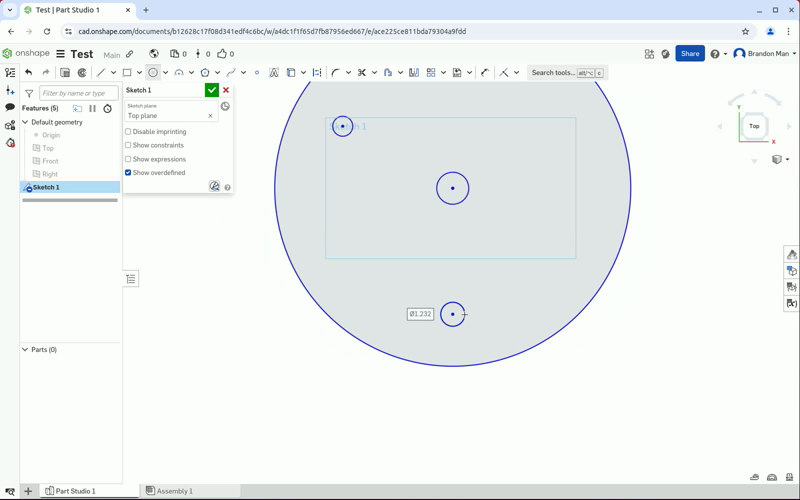
scroll(-6)
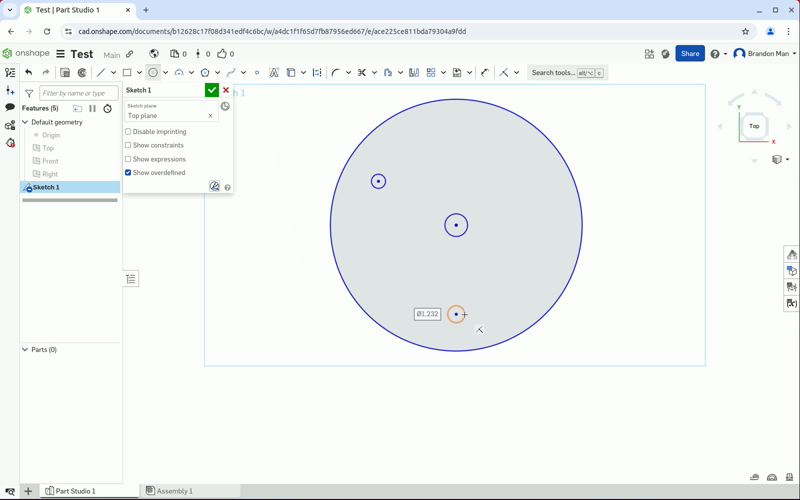
scroll(-6)
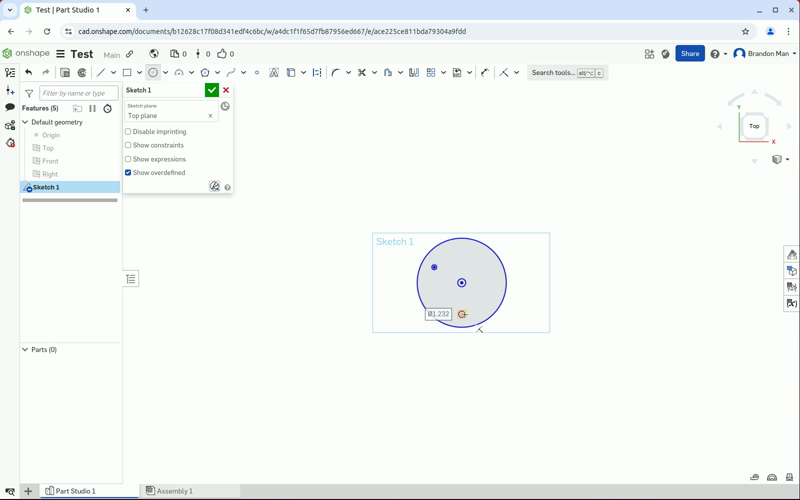
key(esc)
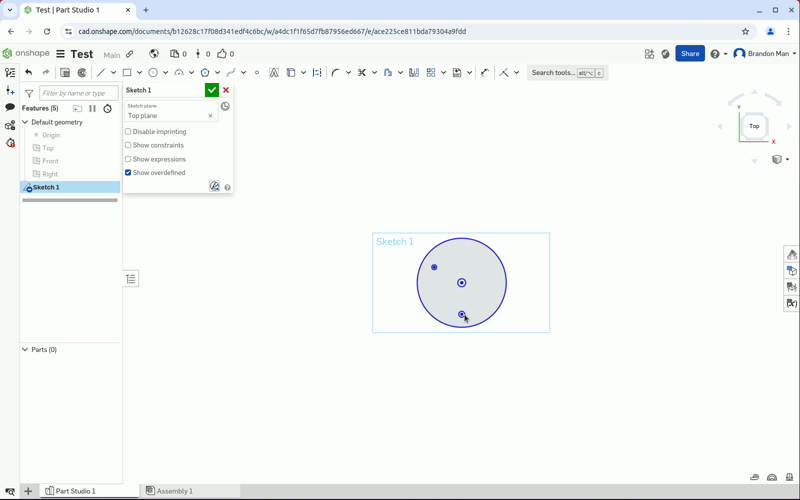
key(c)
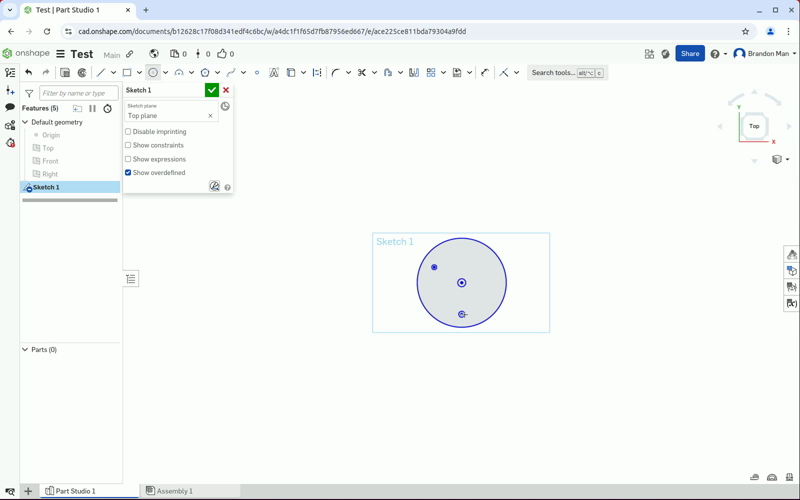
key_down(shift)
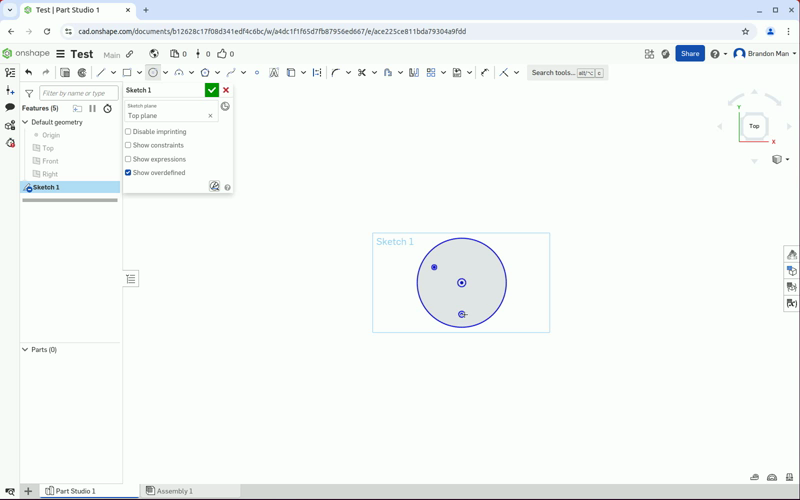
mouse_move(489, 267)
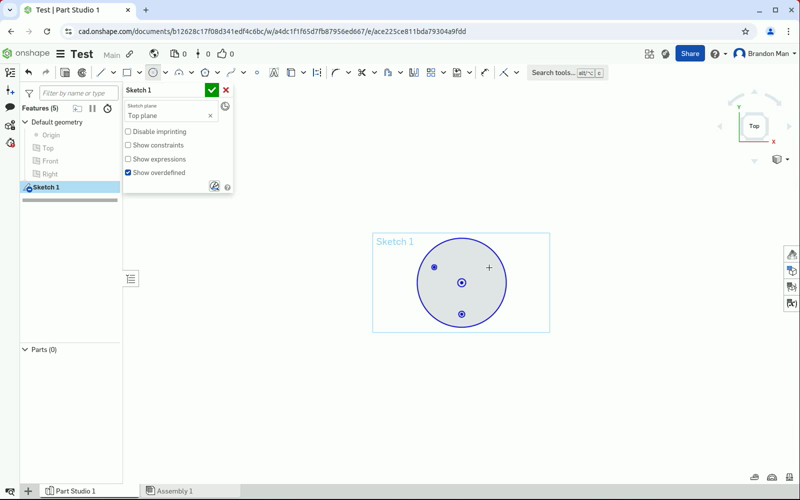
click(489, 267)
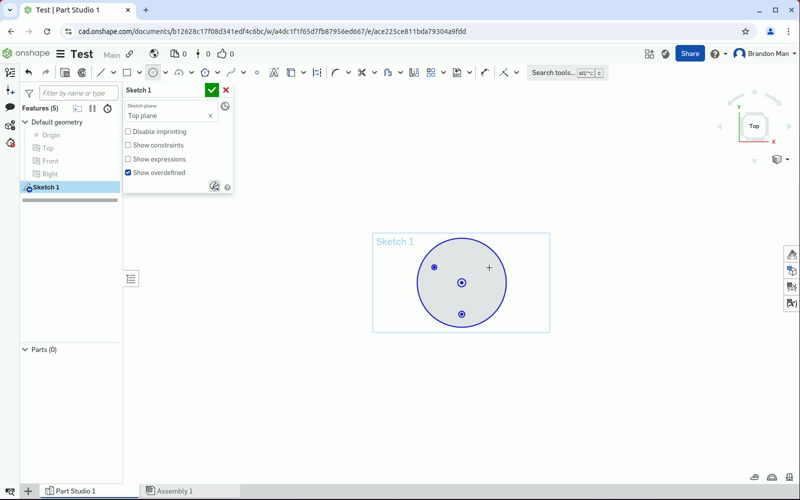
key_up(shift)
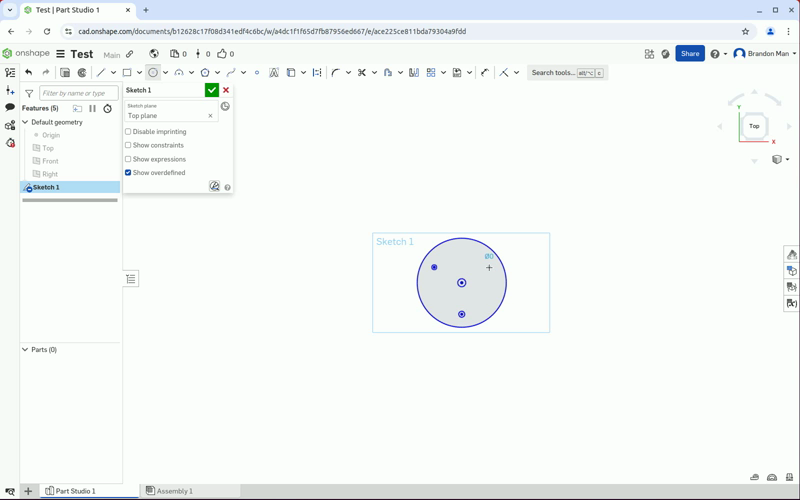
mouse_move(491, 267)
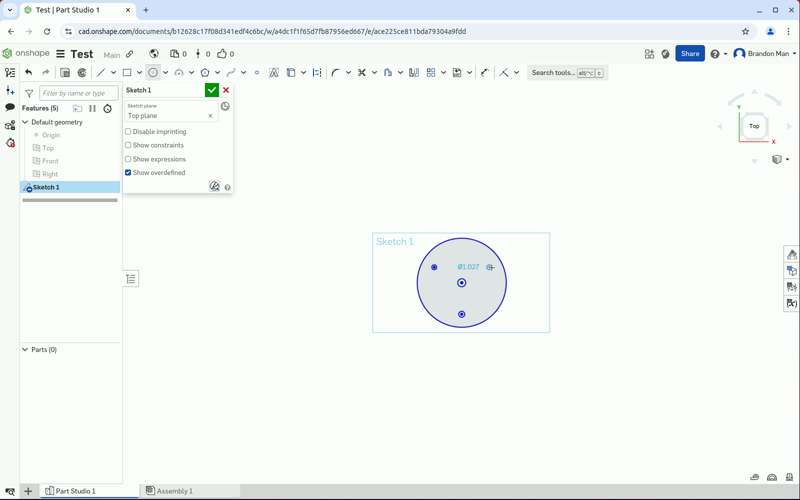
scroll(6)
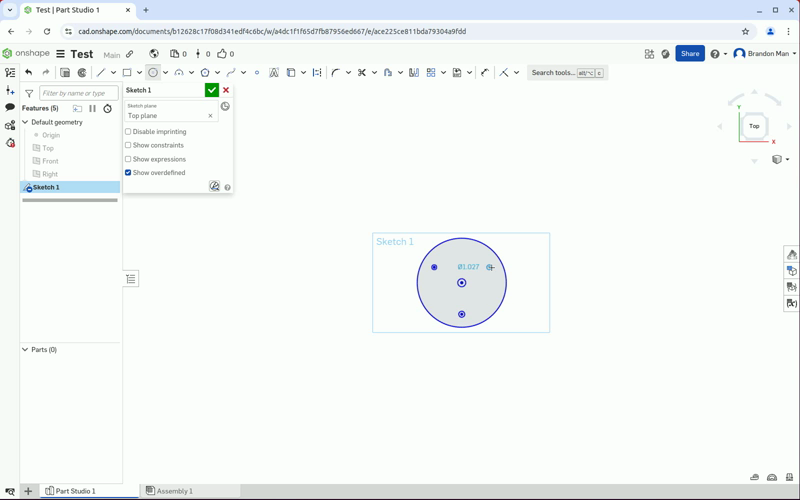
scroll(6)
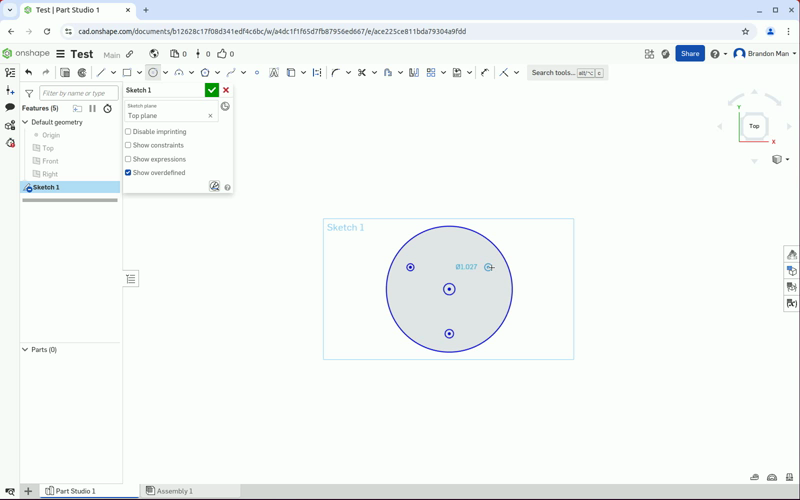
scroll(6)
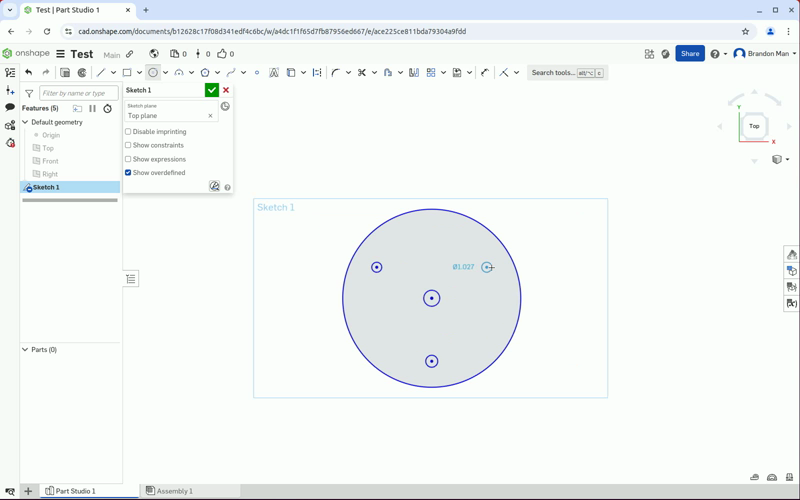
scroll(6)
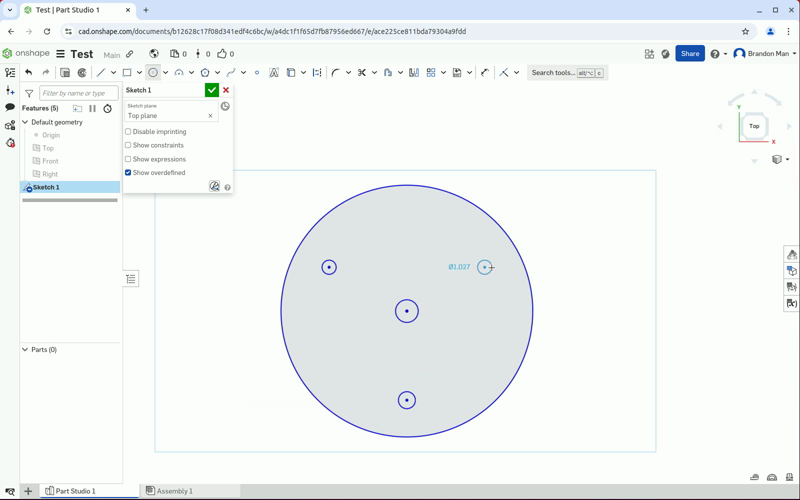
scroll(6)
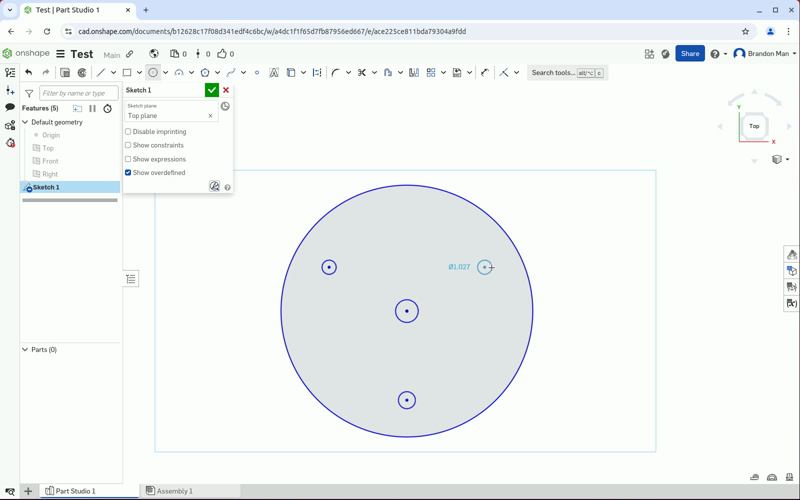
scroll(6)
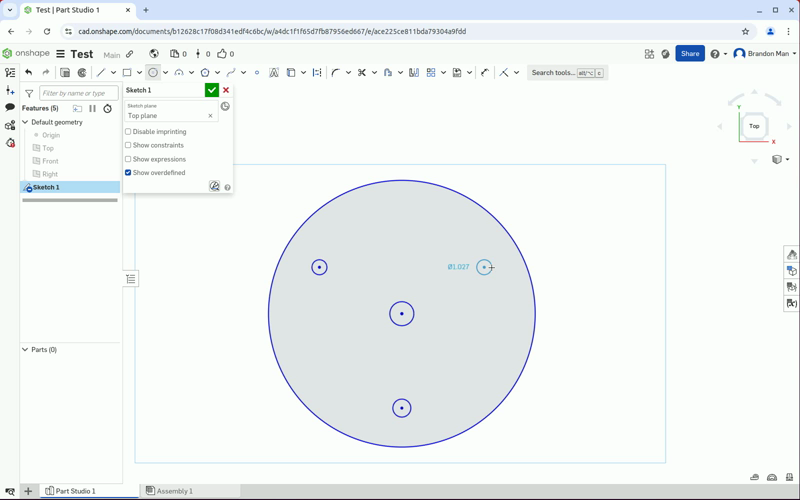
scroll(6)
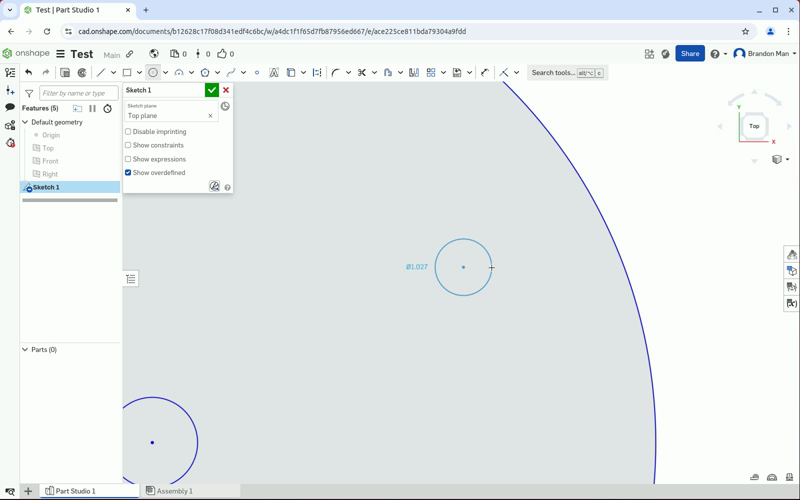
click(491, 267)
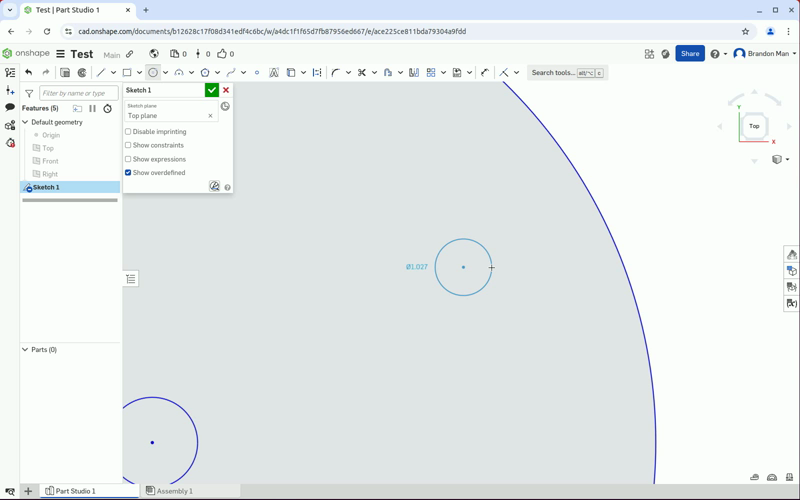
scroll(-6)
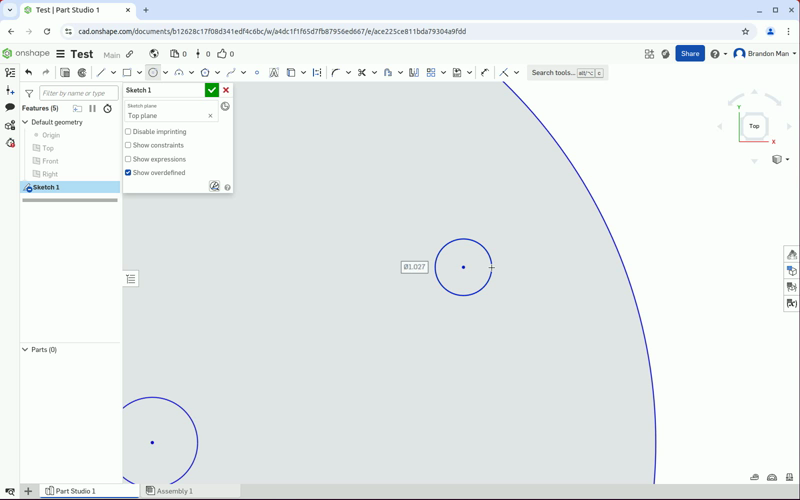
scroll(-6)
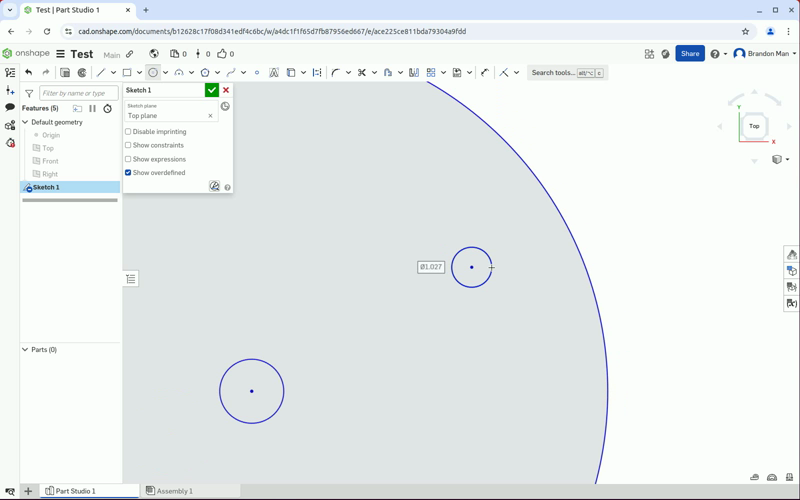
scroll(-6)
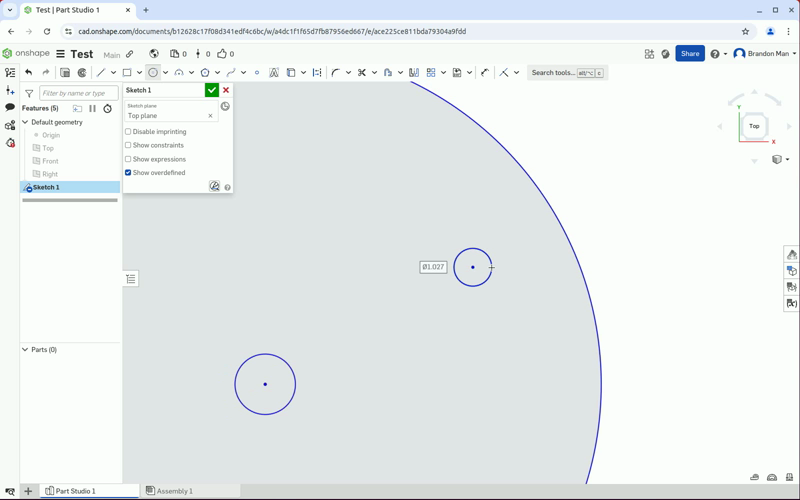
scroll(-6)
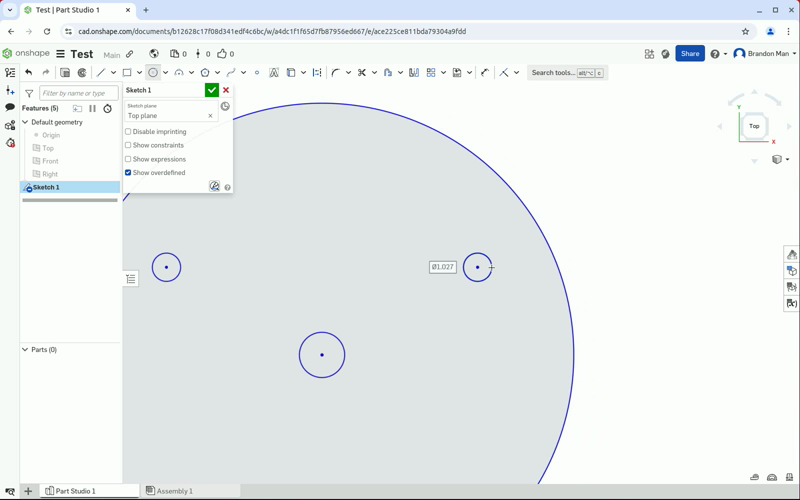
scroll(-6)
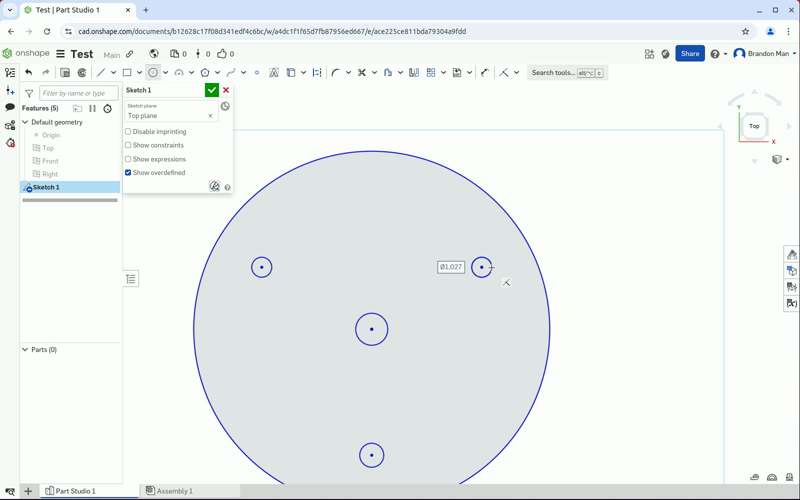
scroll(-6)
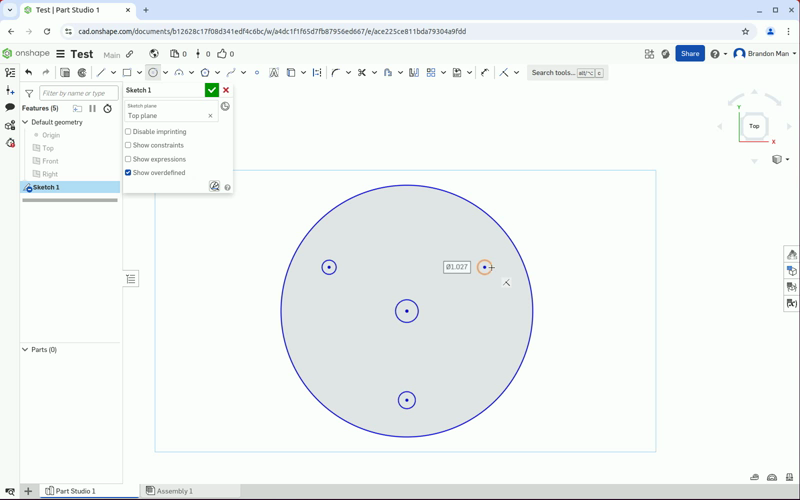
scroll(-6)
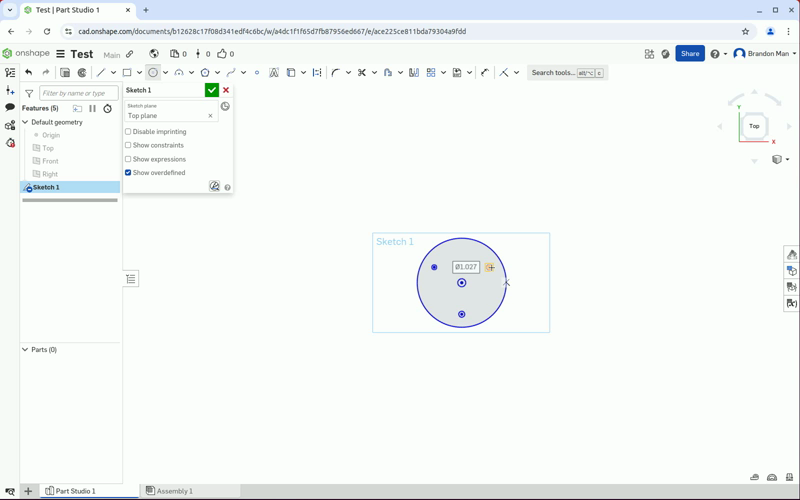
key(esc)
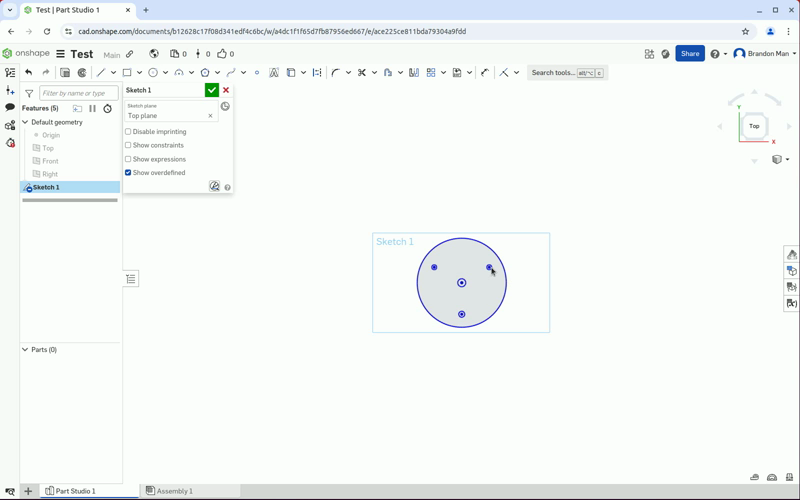
mouse_move(453, 299)
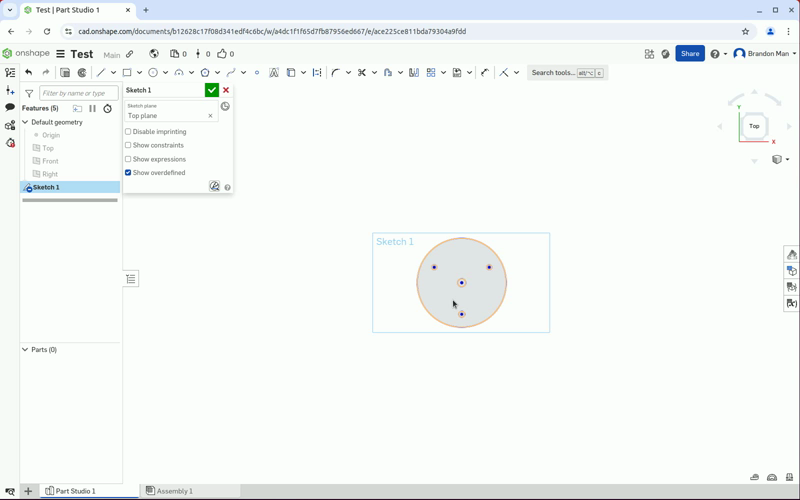
click(453, 299)
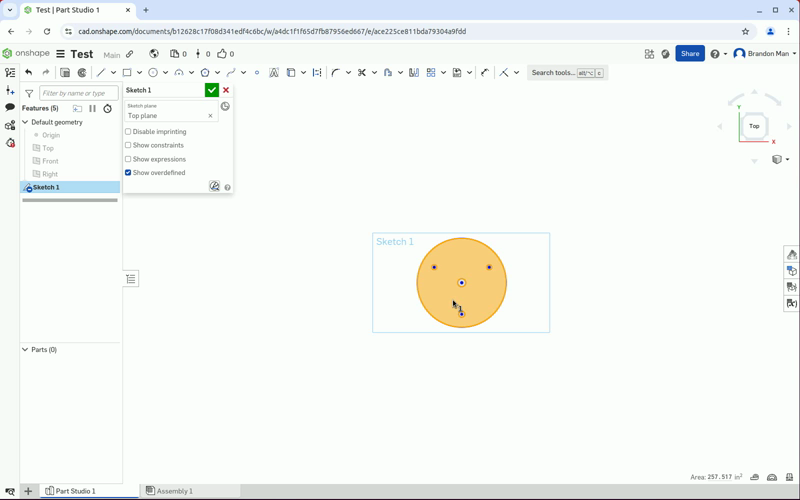
mouse_move(73, 352)
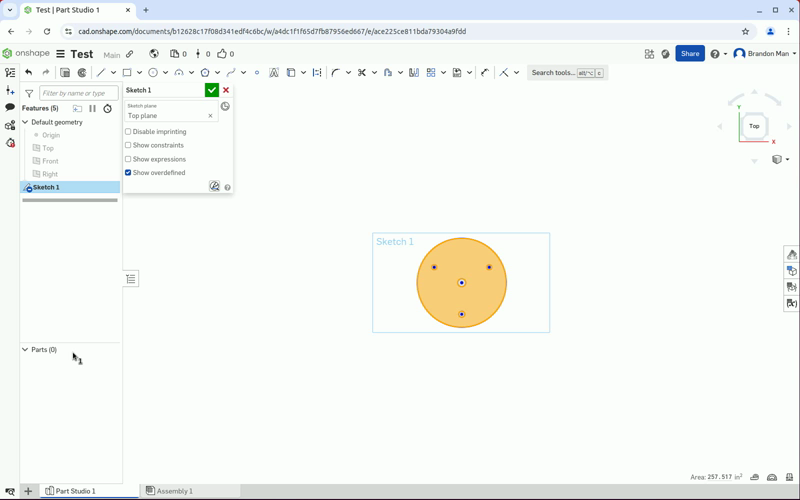
key(shift+y)
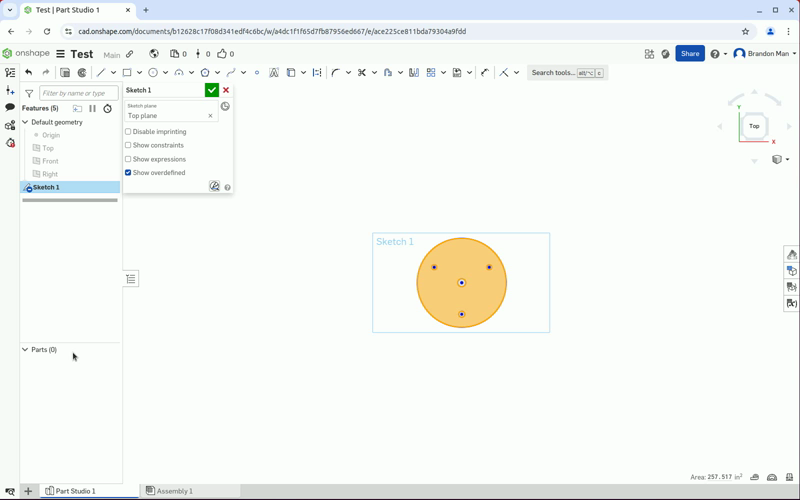
key(shift+e)
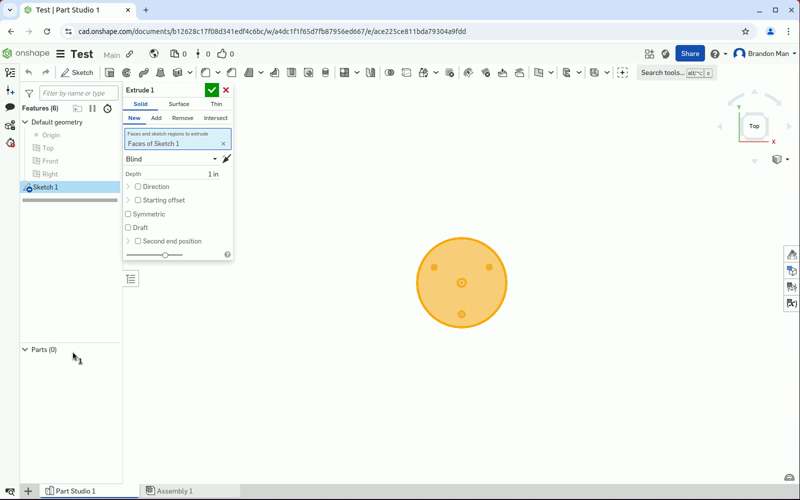
mouse_move(143, 106)
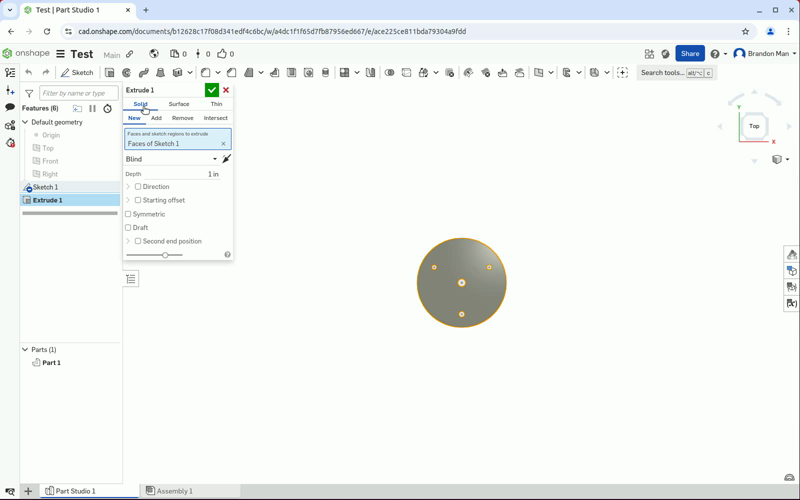
click(143, 106)
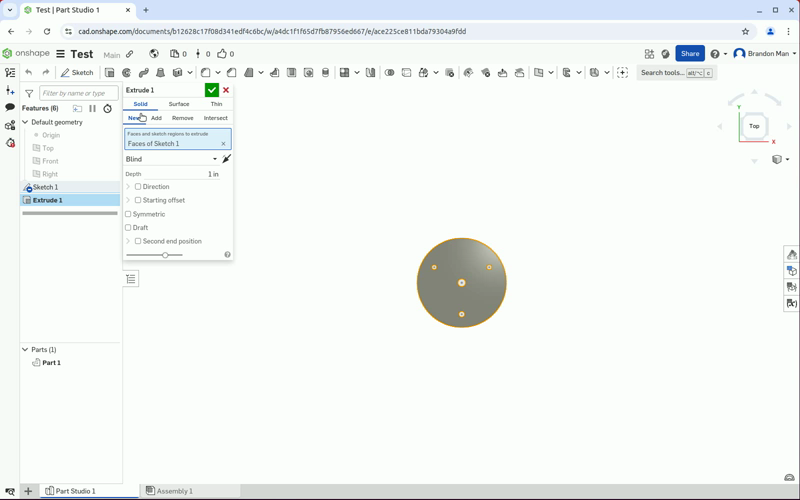
mouse_move(137, 120)
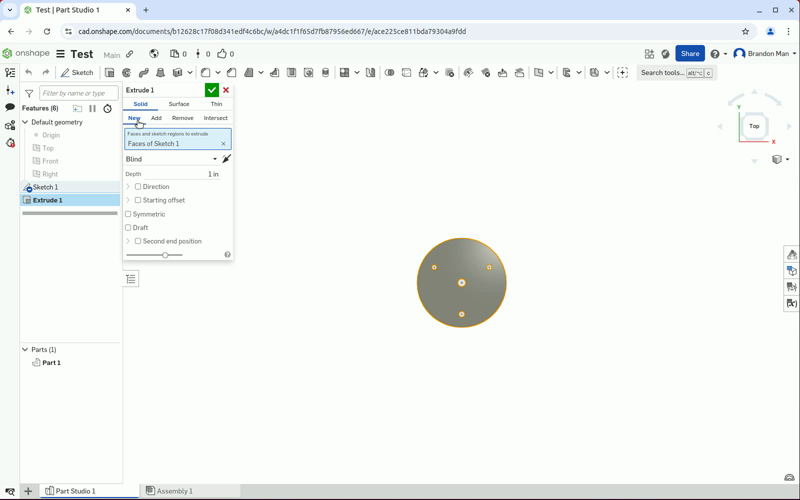
click(137, 120)
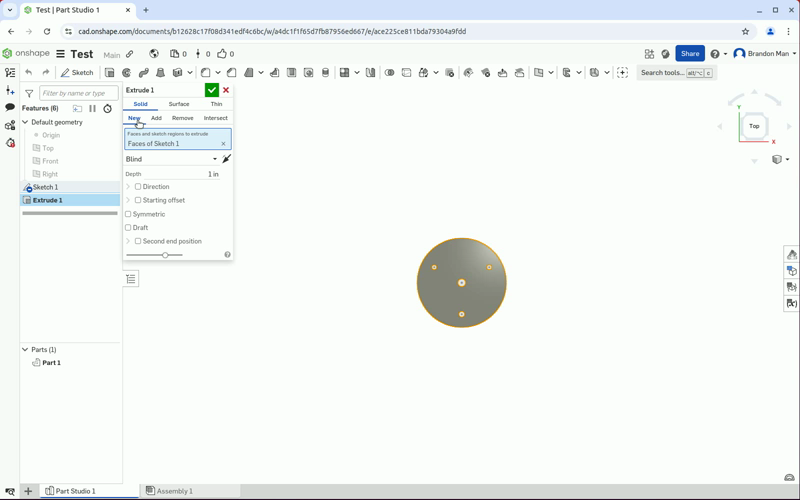
key(tab, 4)
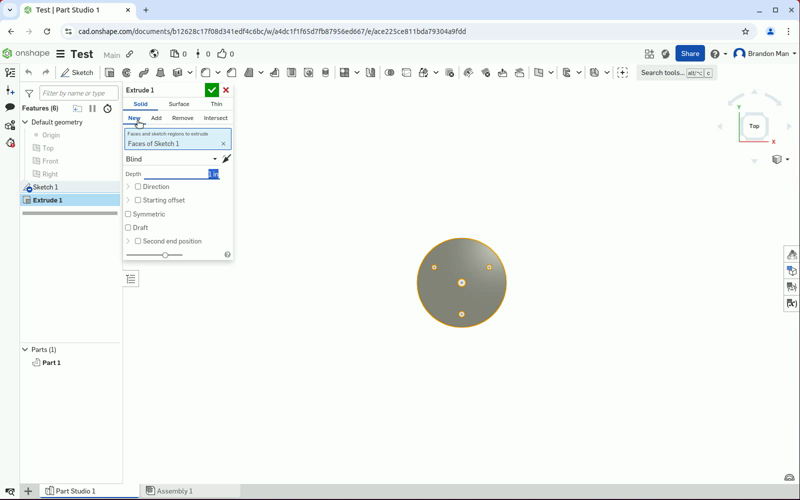
text(5.296)
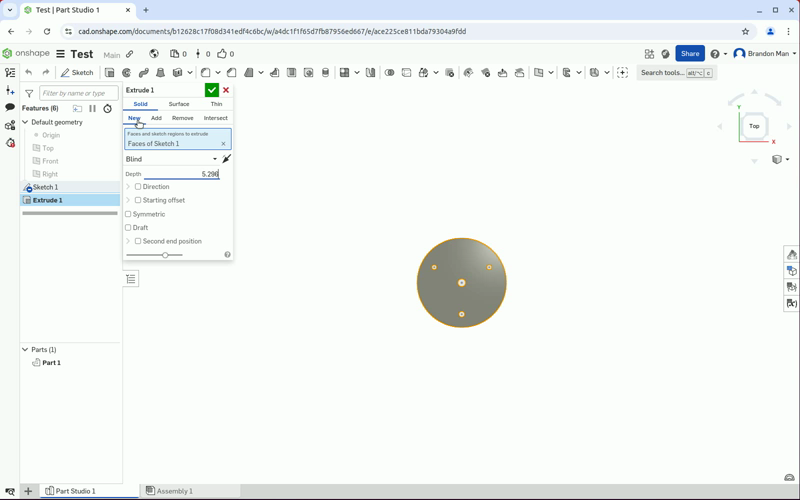
key(enter)
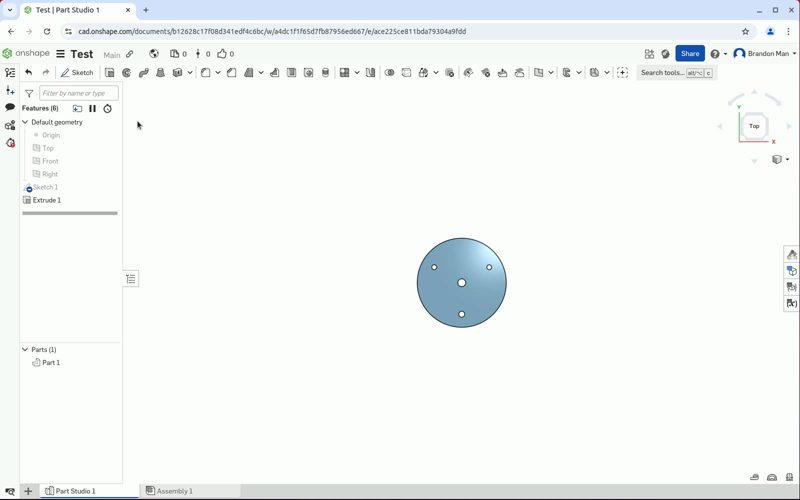
key(shift+h)
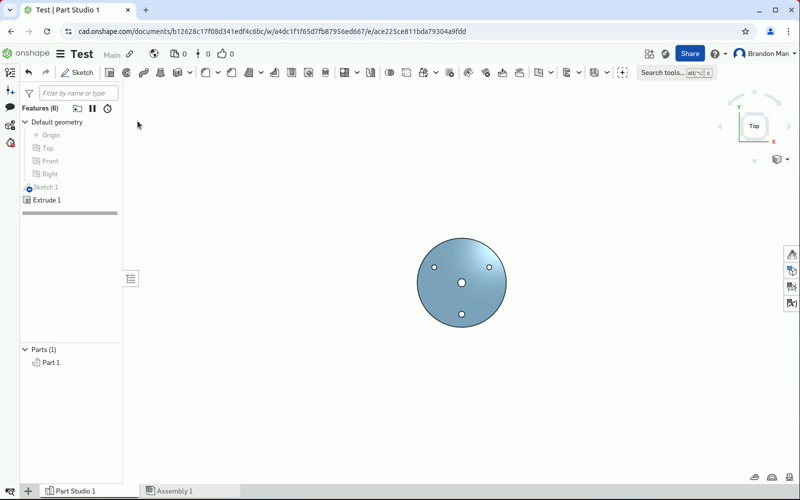
key(shift+h)
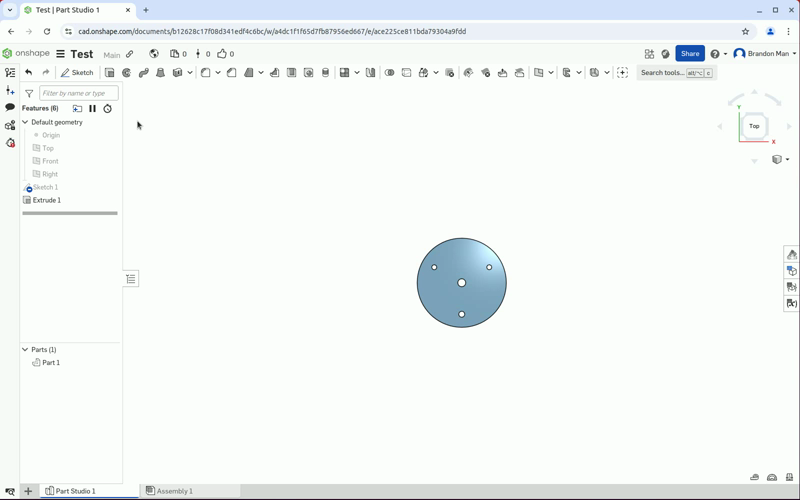
mouse_move(73, 189)
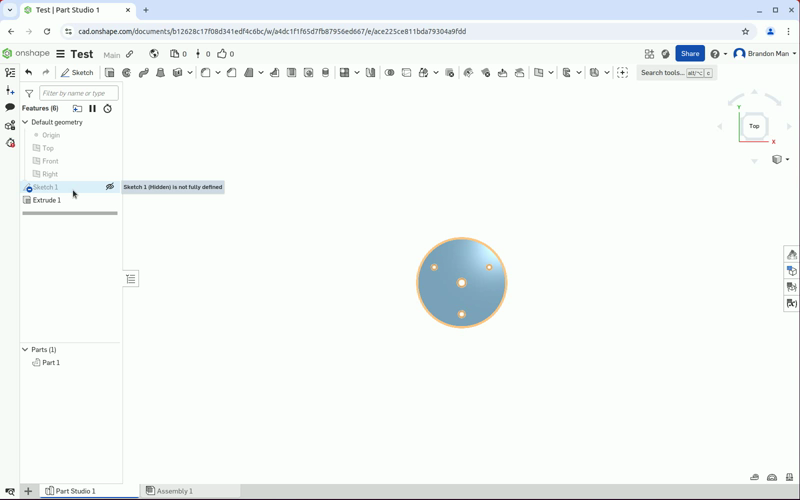
click(73, 189)
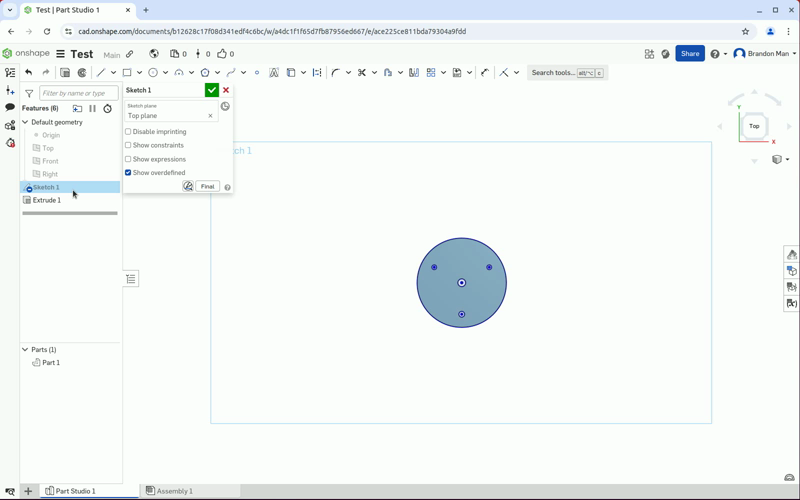
mouse_move(229, 92)
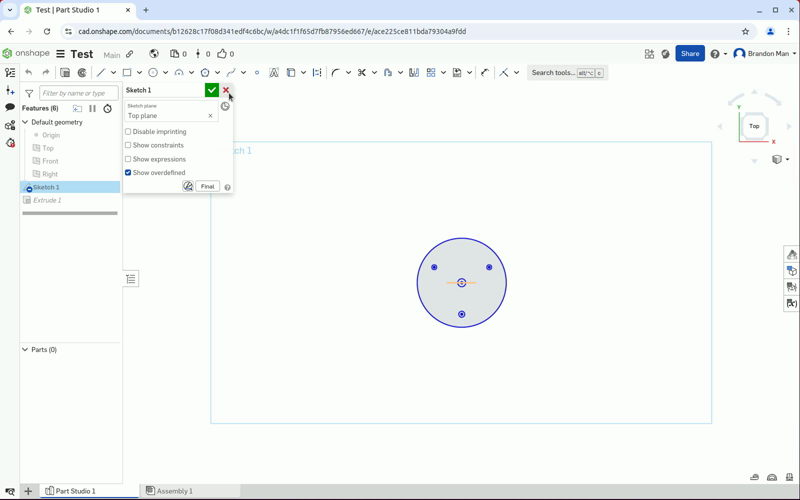
click(229, 92)
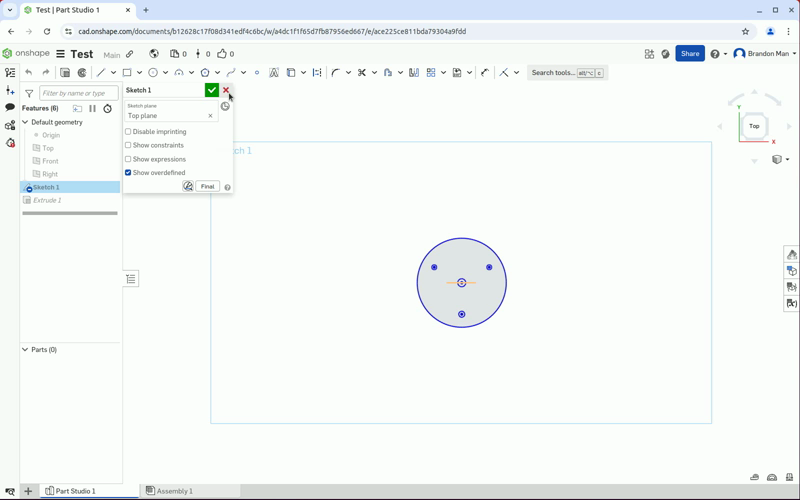
key(shift+s)
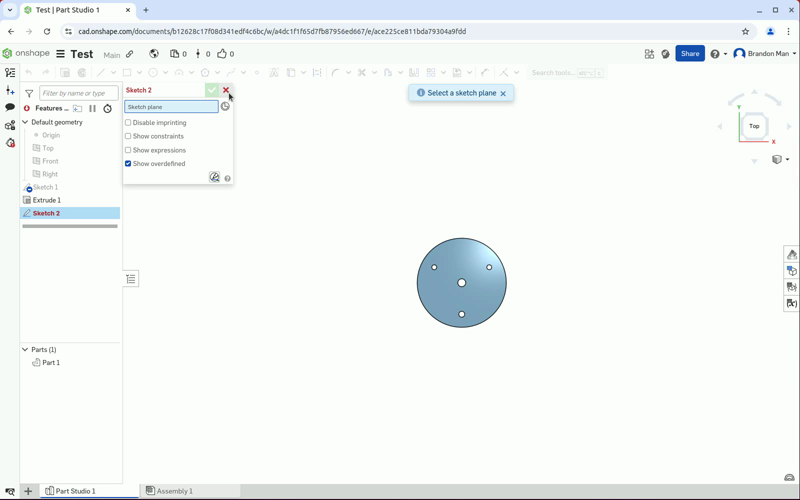
mouse_move(73, 150)
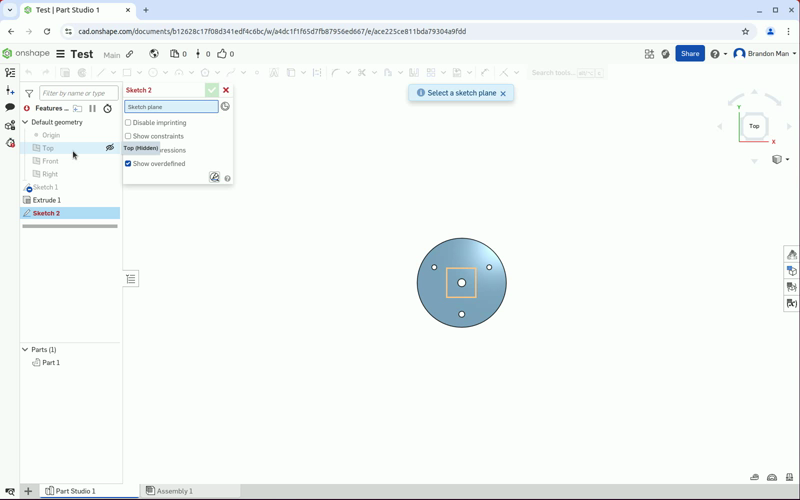
click(73, 150)
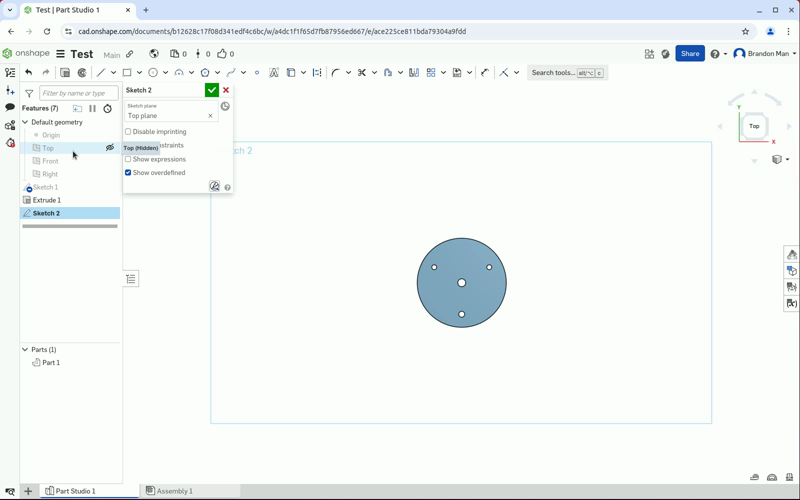
mouse_move(73, 352)
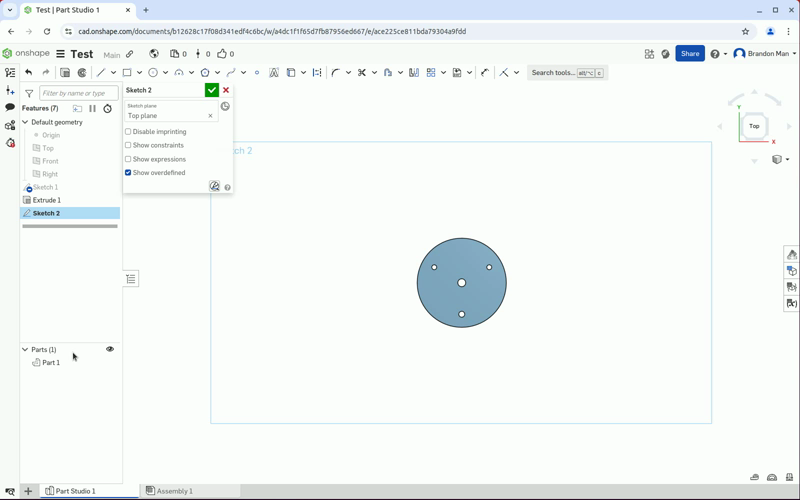
key(y)
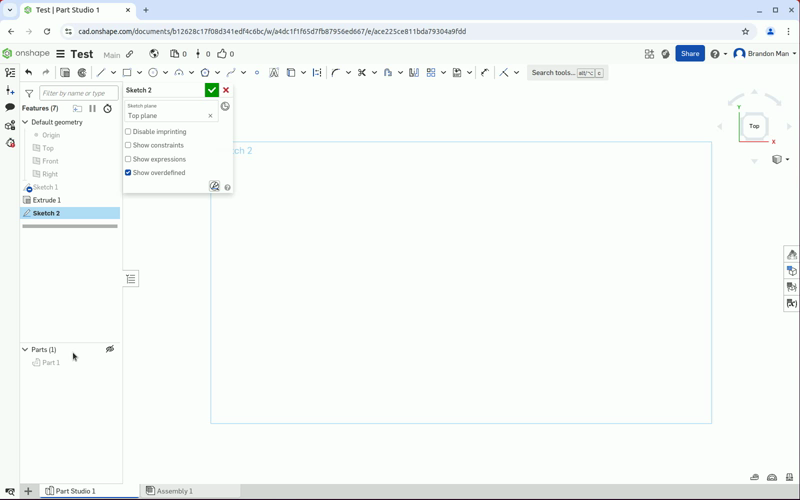
key(l)
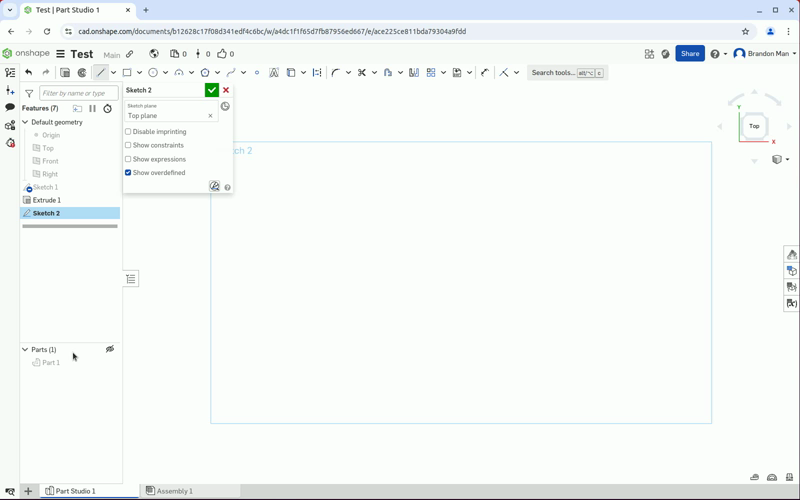
key_down(shift)
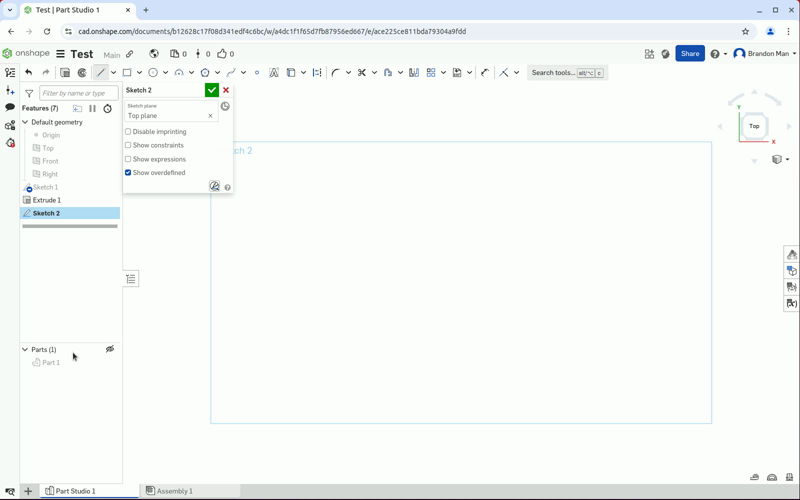
mouse_move(418, 293)
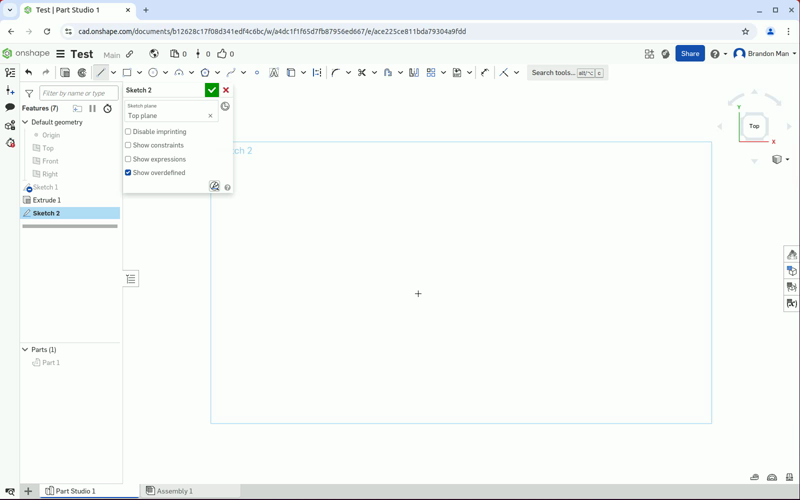
click(418, 293)
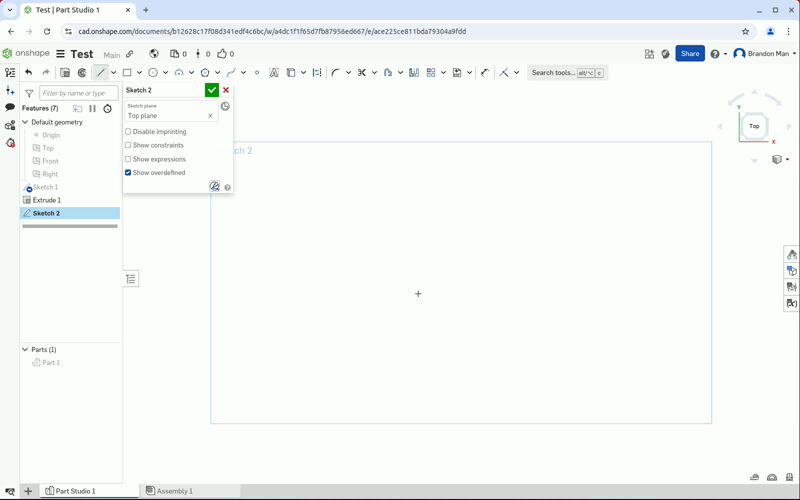
key_up(shift)
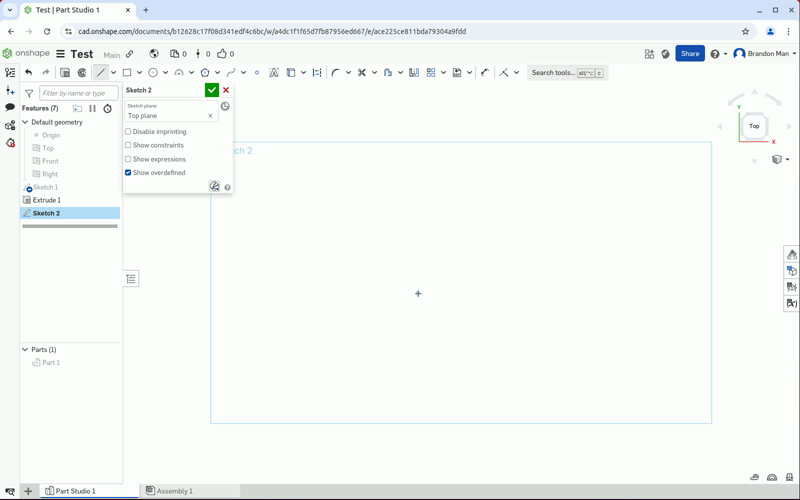
key_down(shift)
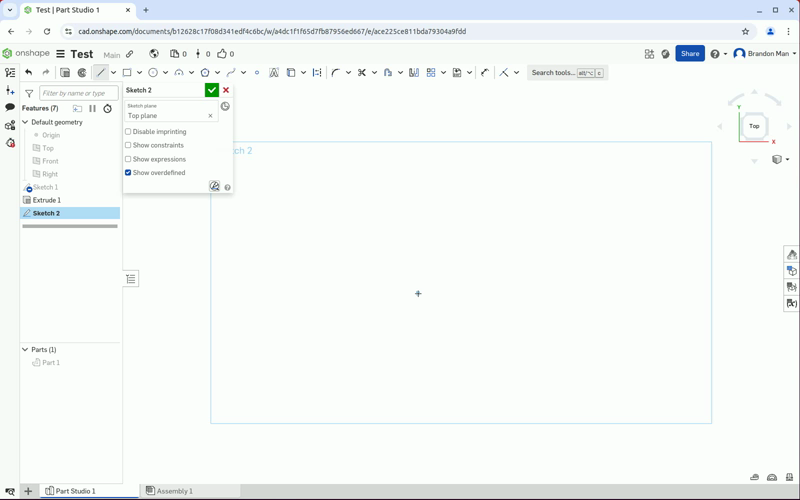
mouse_move(444, 395)
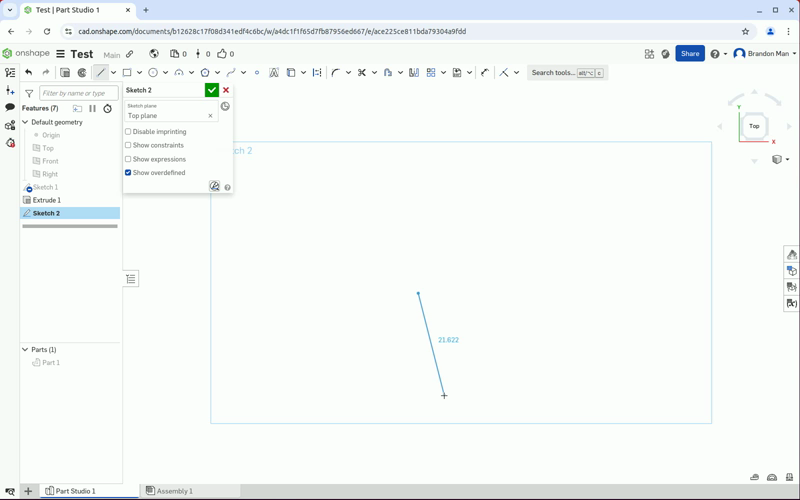
click(444, 395)
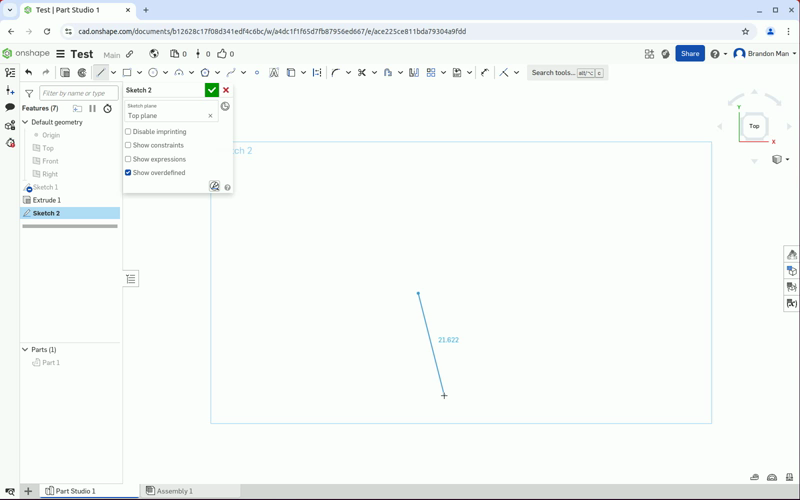
key_up(shift)
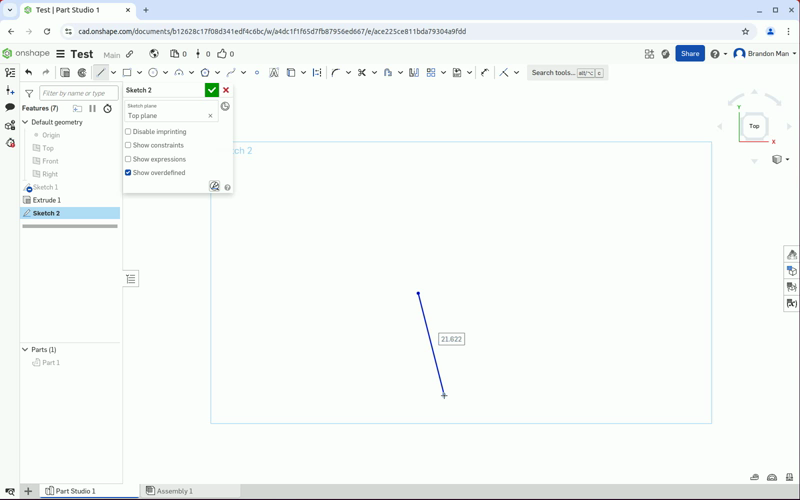
key_down(shift)
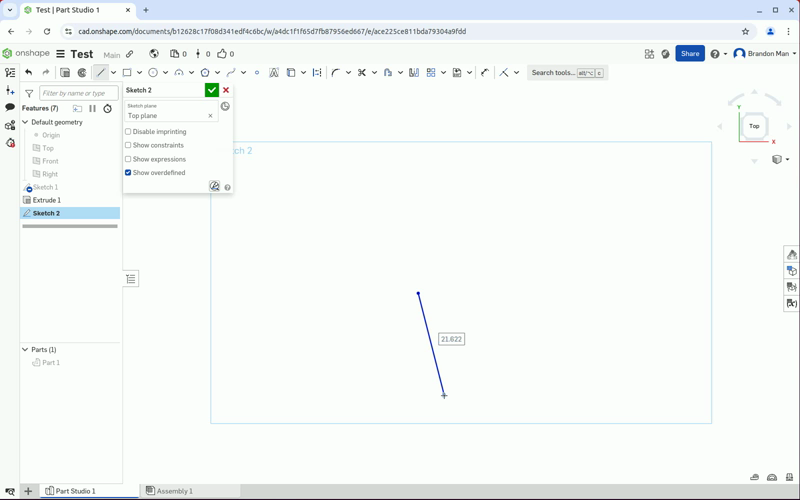
mouse_move(474, 395)
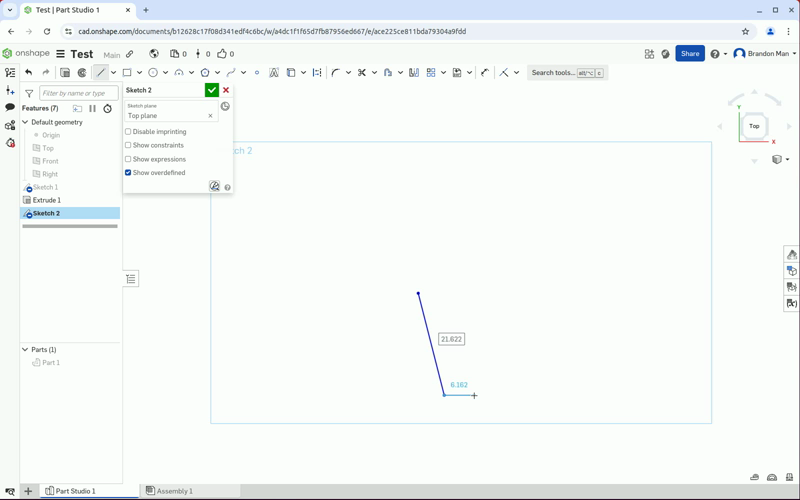
mouse_move(477, 395)
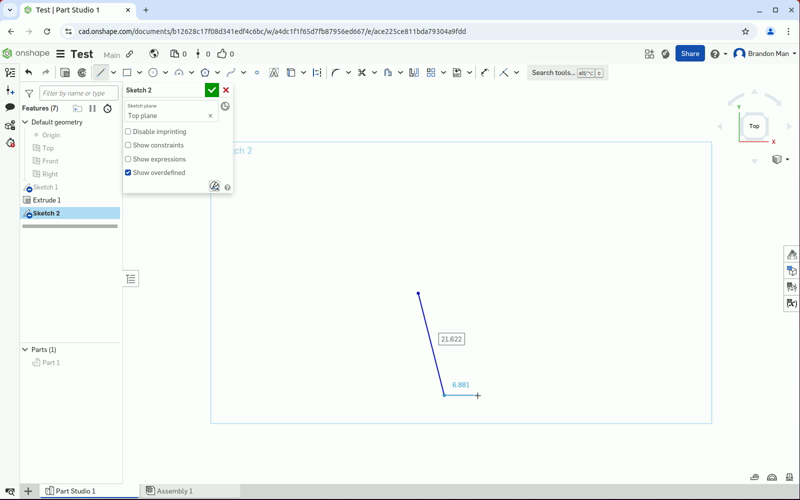
click(477, 395)
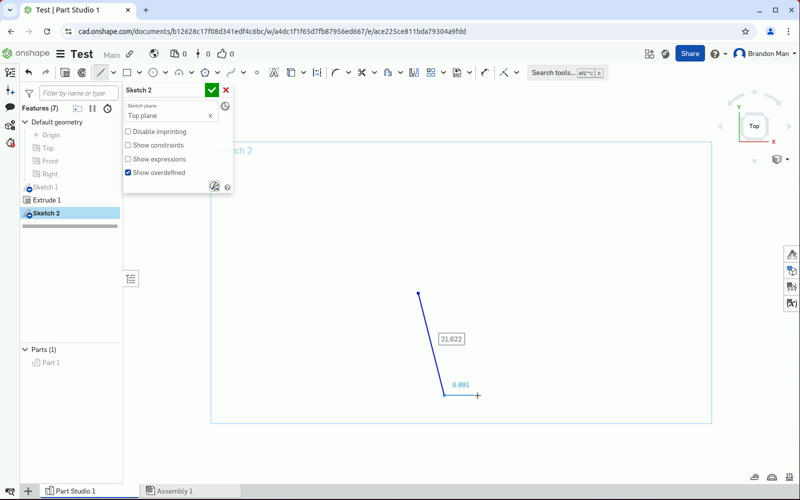
key_up(shift)
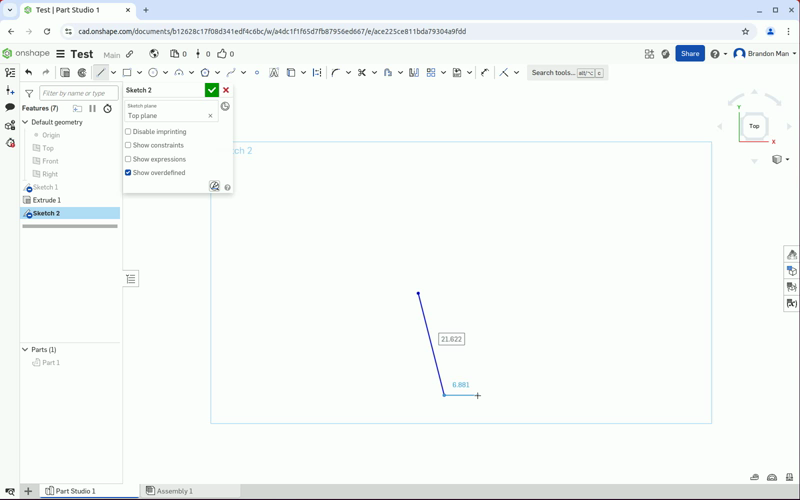
key_down(shift)
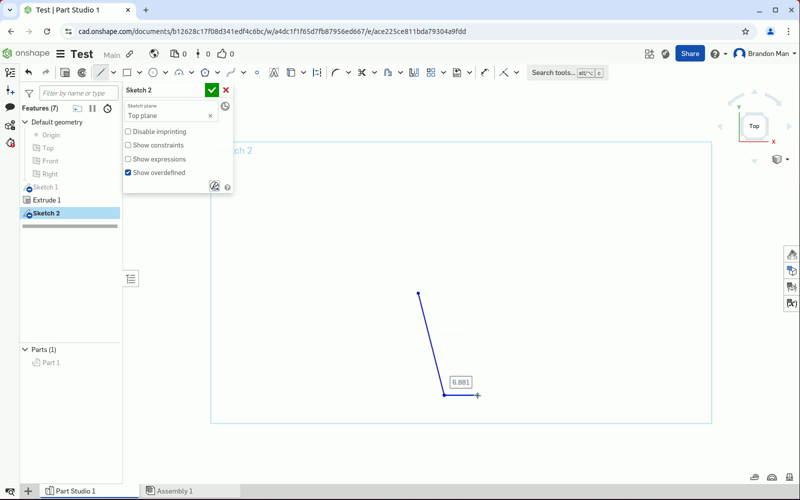
mouse_move(503, 293)
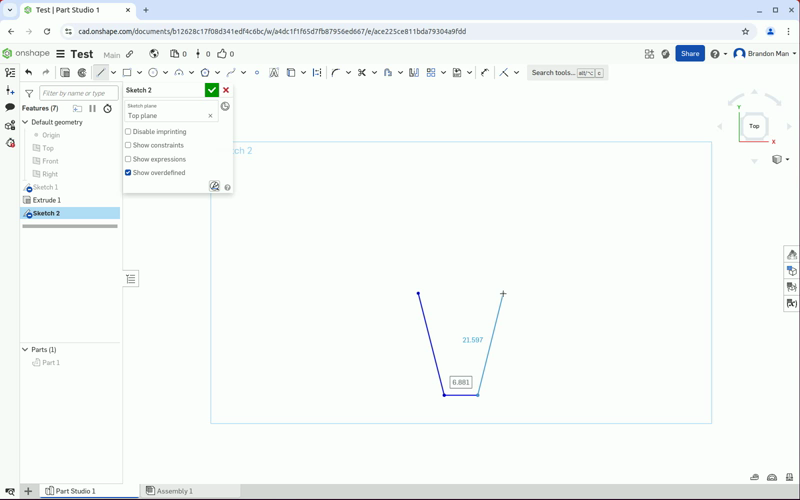
click(503, 293)
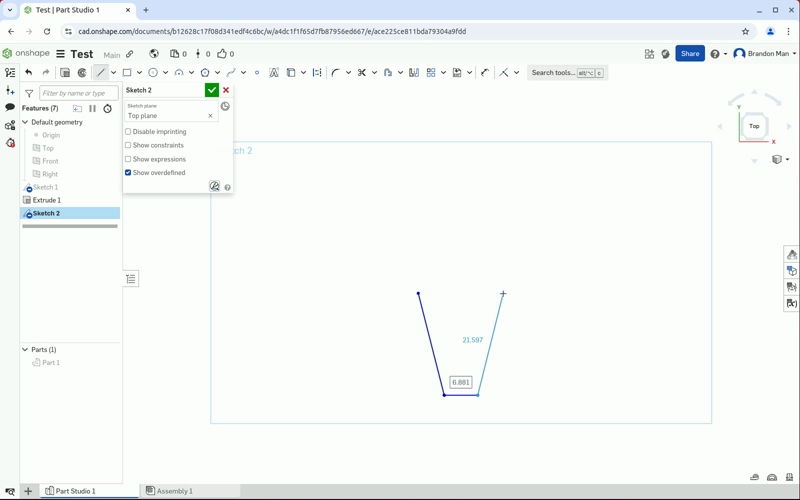
key_up(shift)
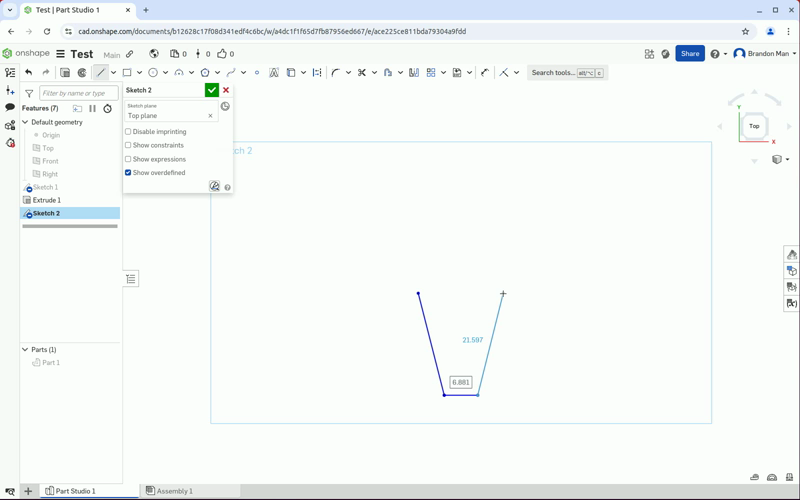
key(esc)
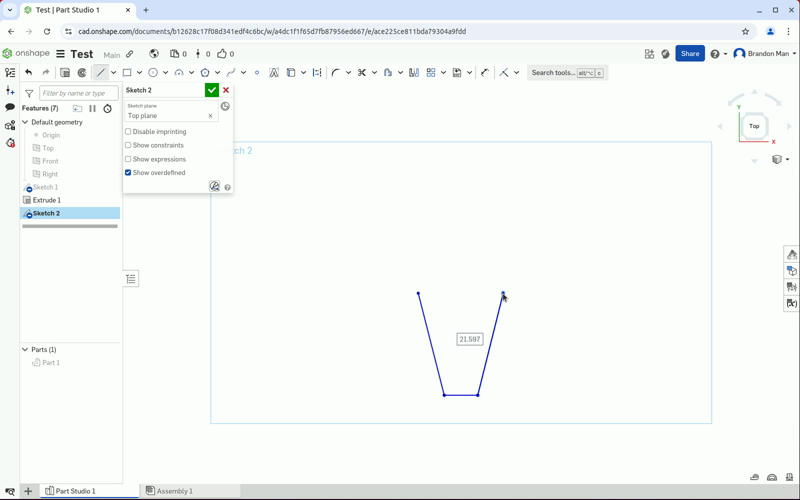
key(a)
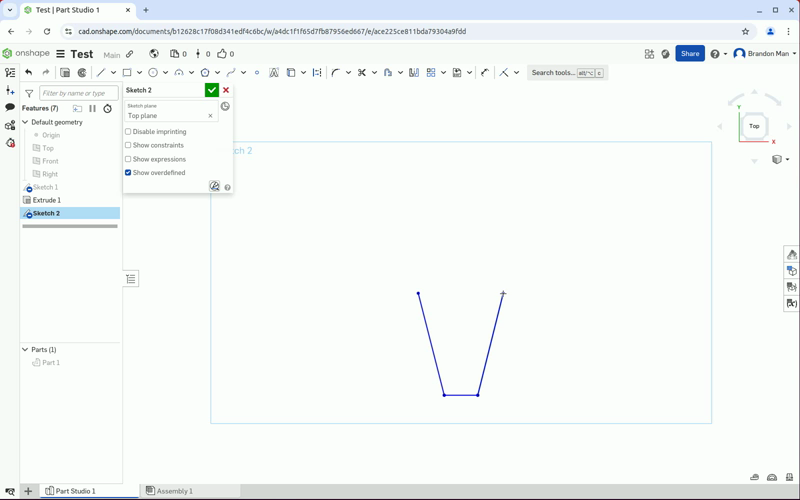
mouse_move(503, 293)
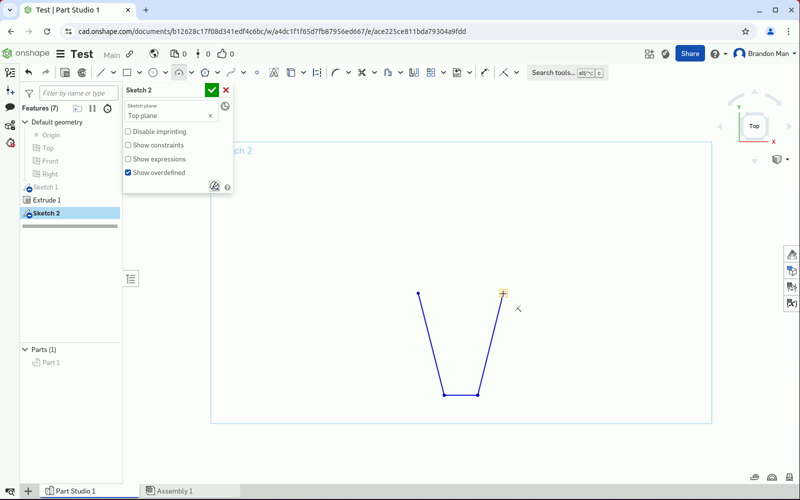
click(503, 293)
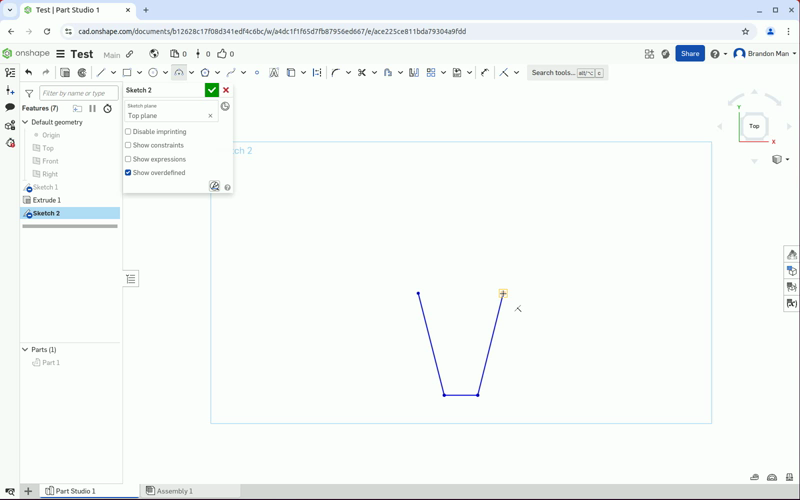
mouse_move(418, 293)
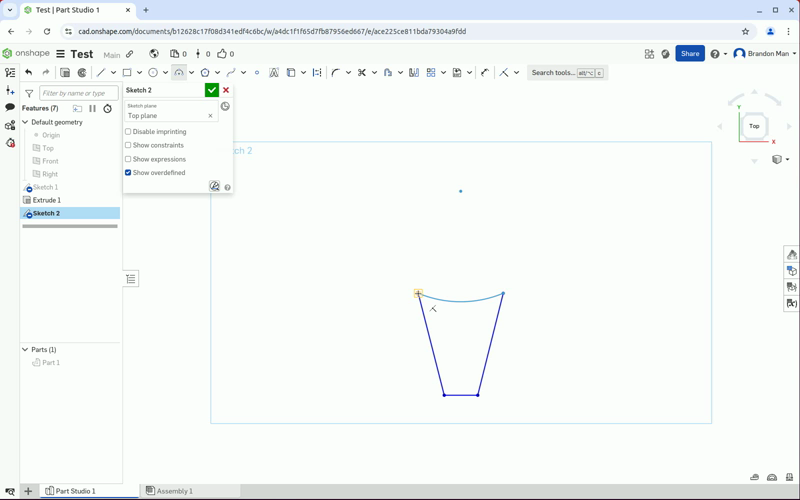
click(418, 293)
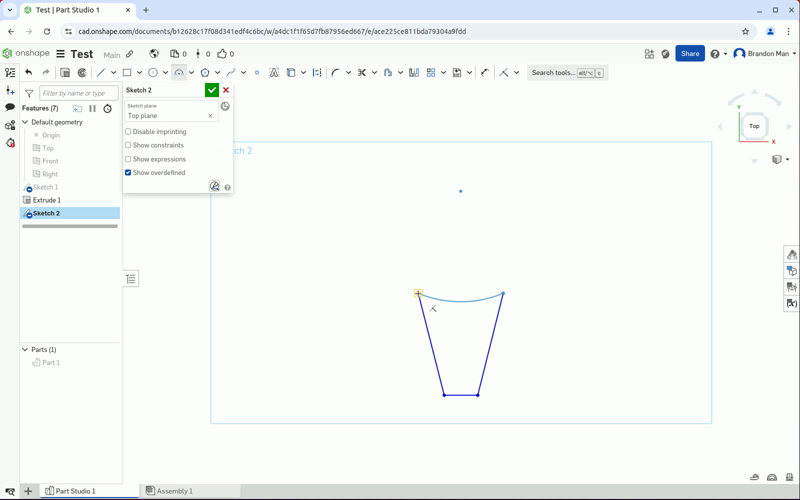
key_down(shift)
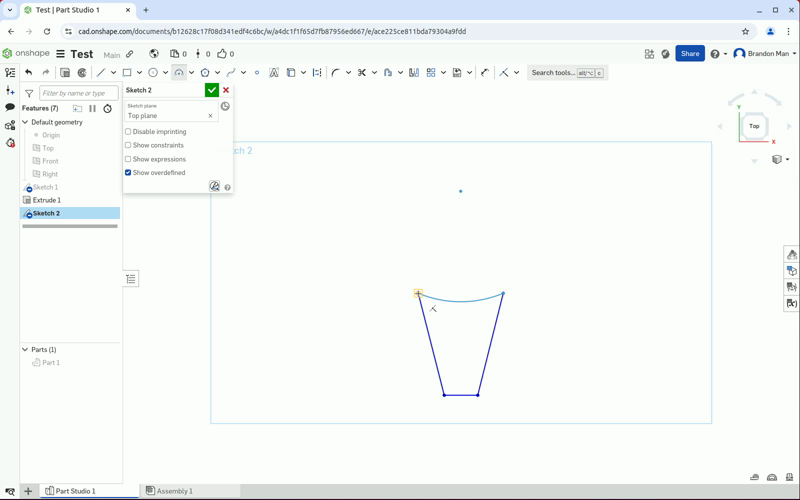
mouse_move(461, 326)
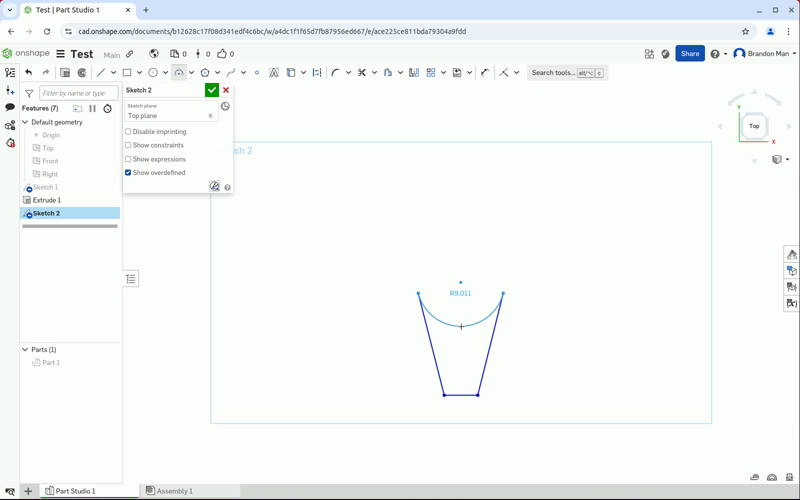
click(461, 326)
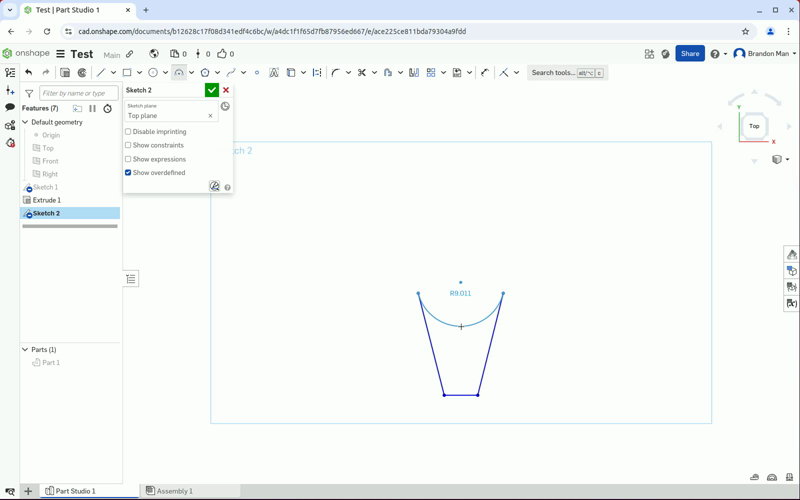
key_up(shift)
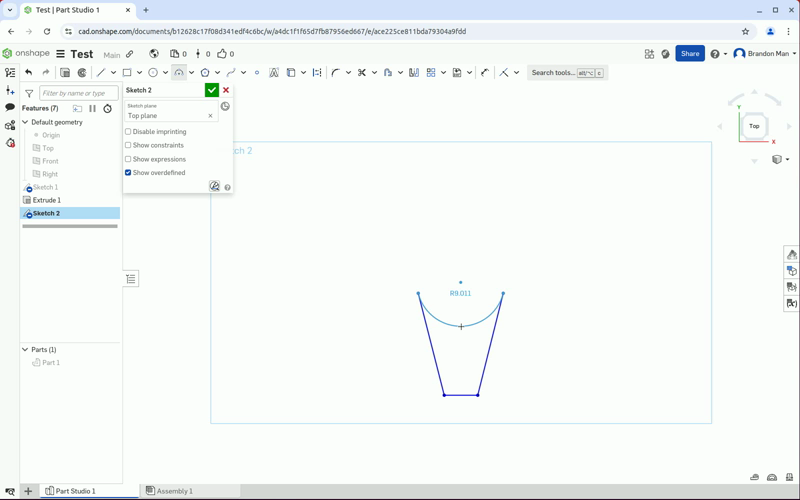
key(esc)
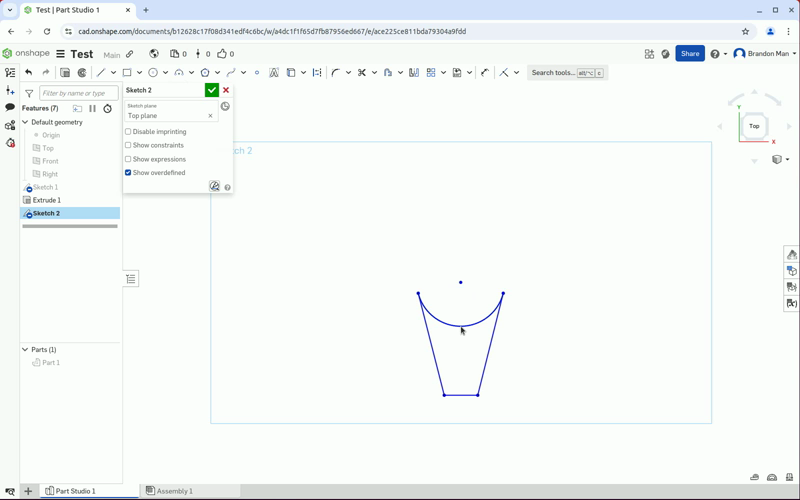
mouse_move(480, 356)
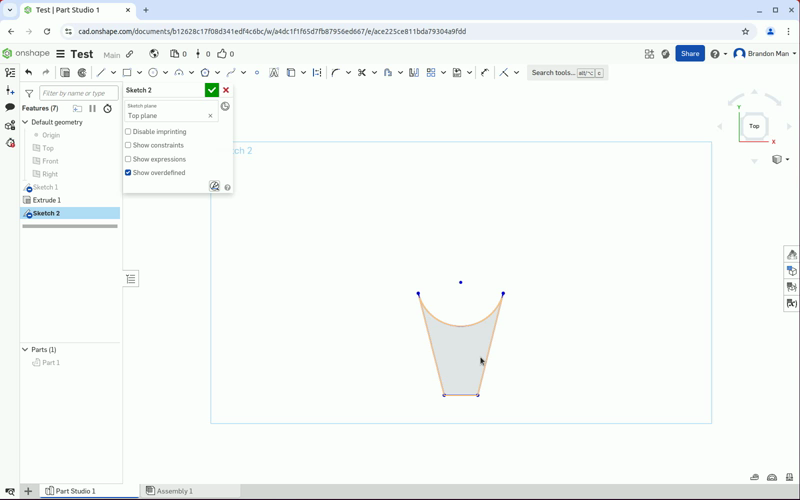
click(480, 356)
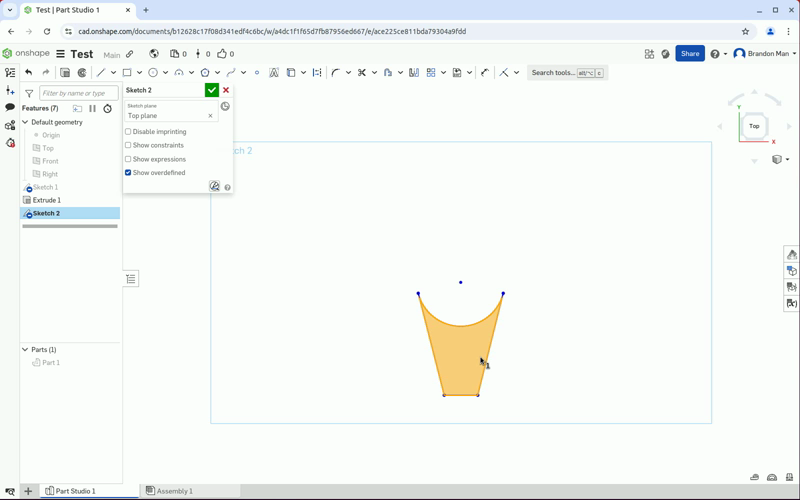
mouse_move(73, 352)
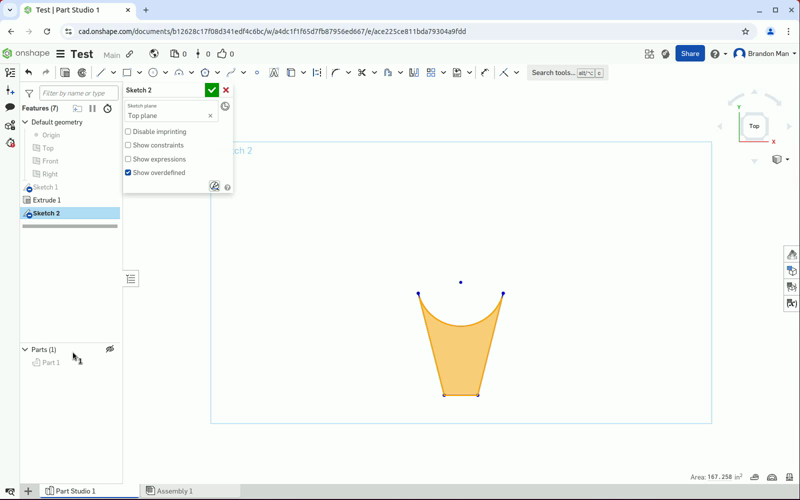
key(shift+y)
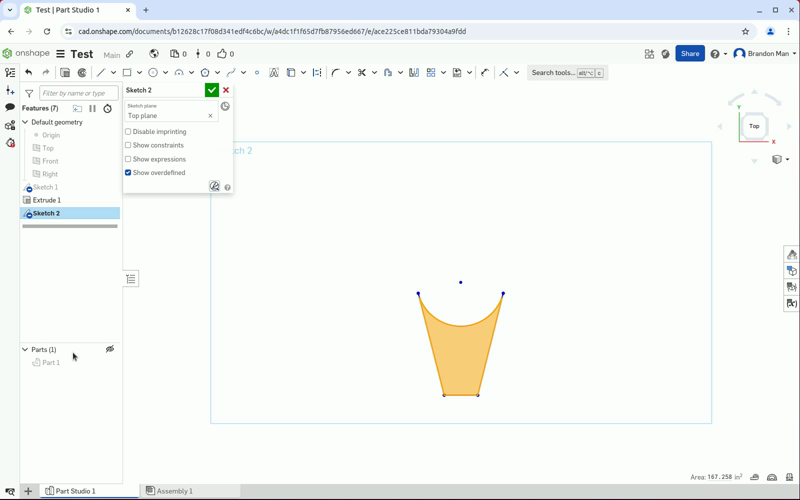
key(shift+e)
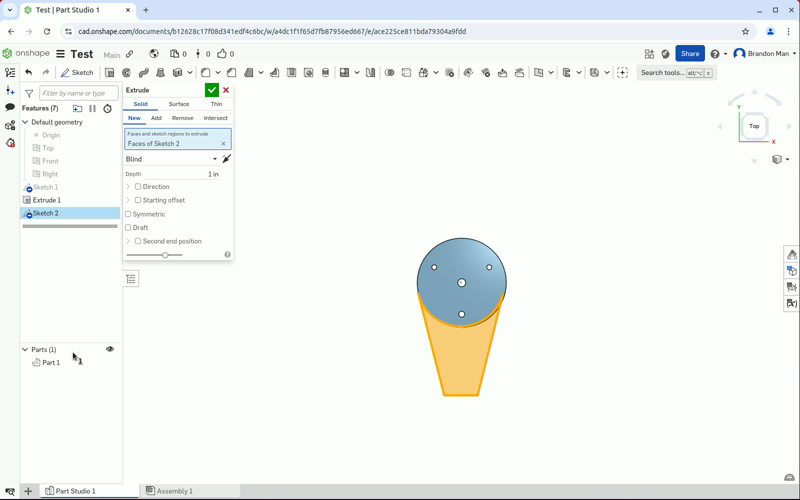
mouse_move(143, 106)
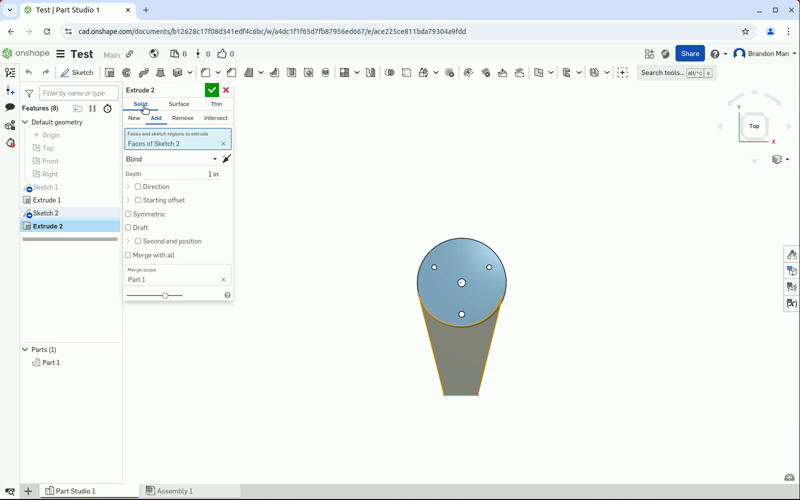
click(143, 106)
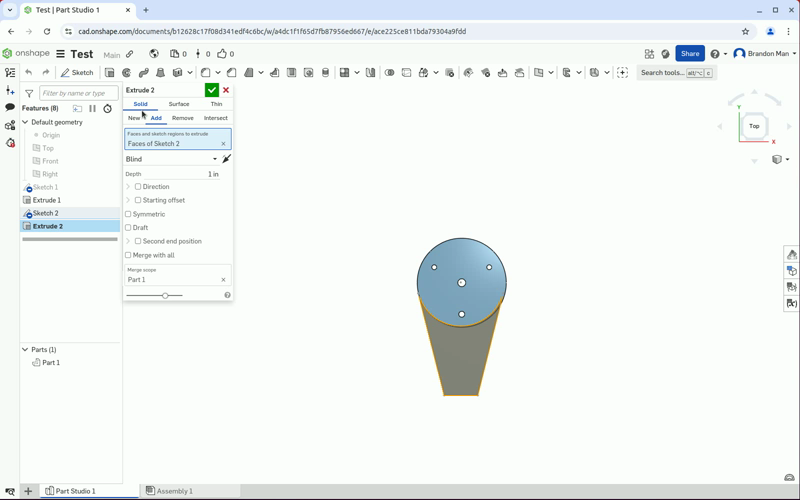
mouse_move(137, 120)
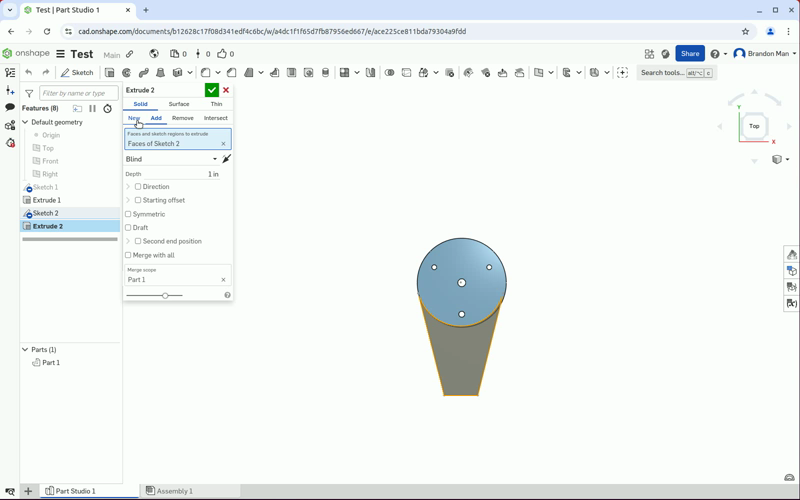
click(137, 120)
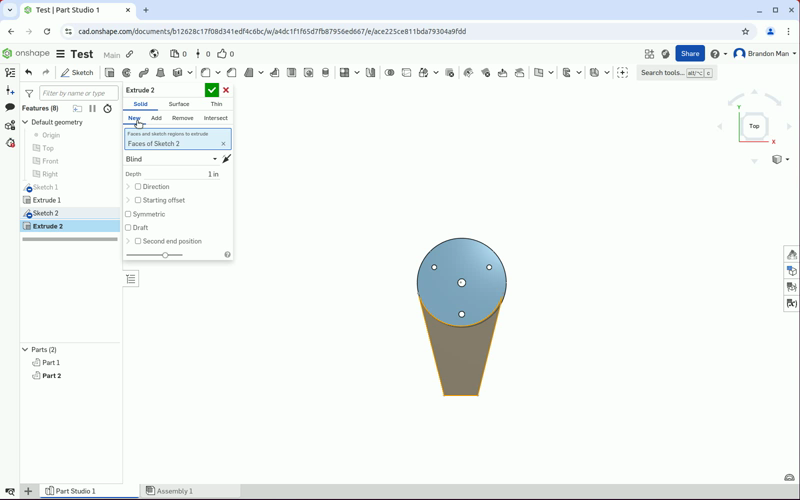
key(tab, 4)
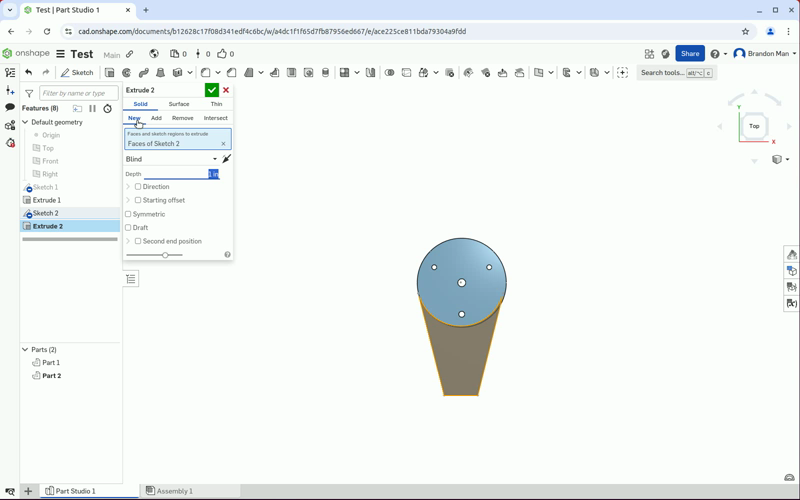
text(2.166)
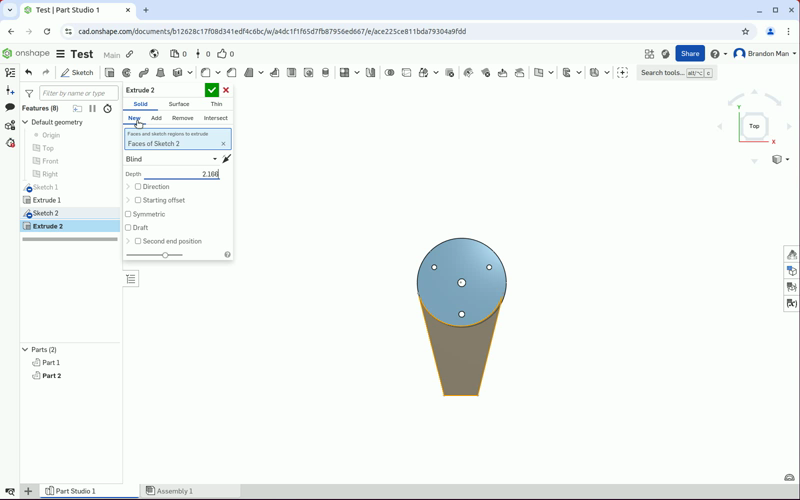
key(enter)
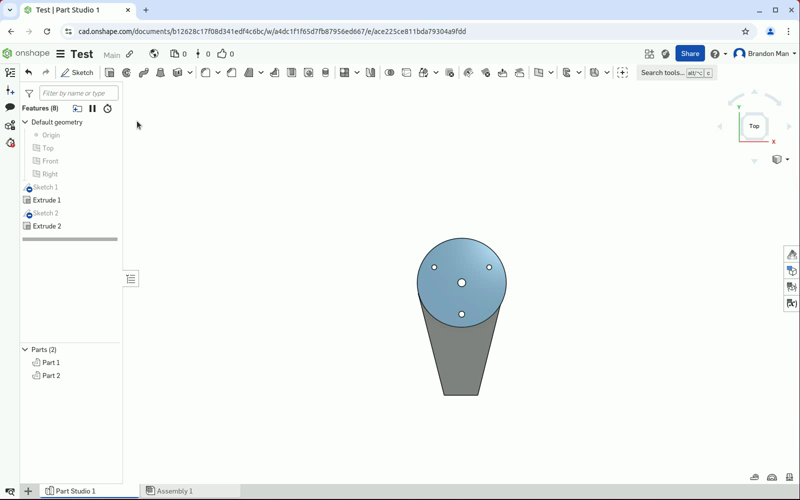
key(shift+h)
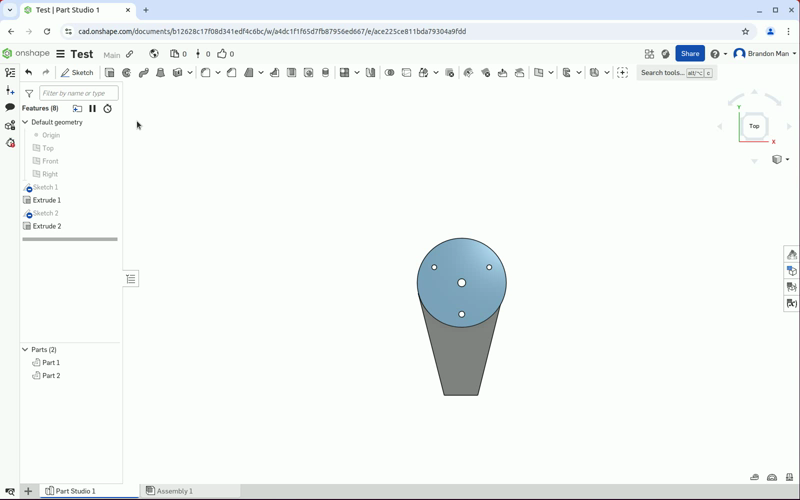
key(shift+h)
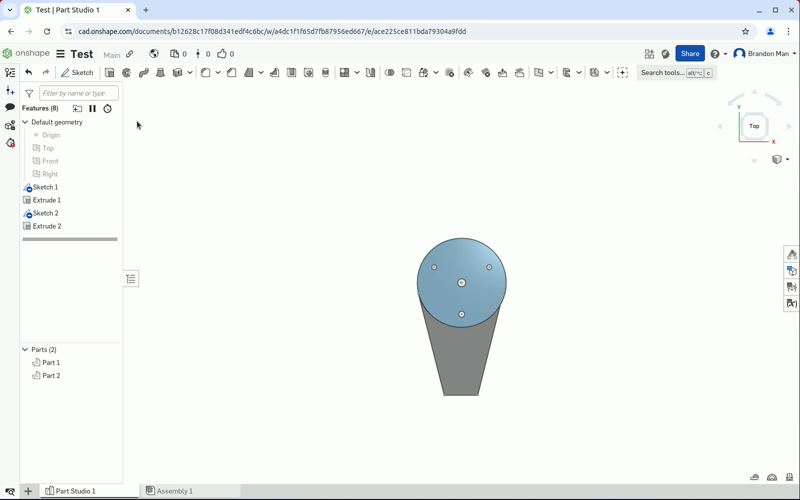
key(shift+7)
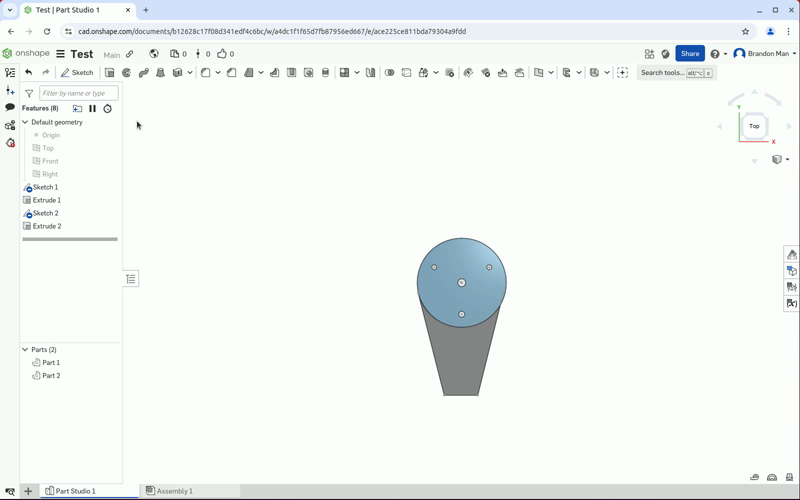
key(up, 3)
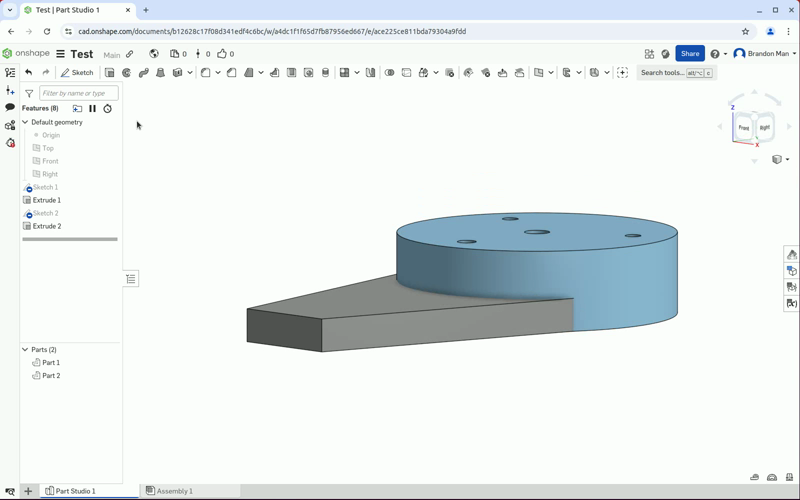
key(left, 3)
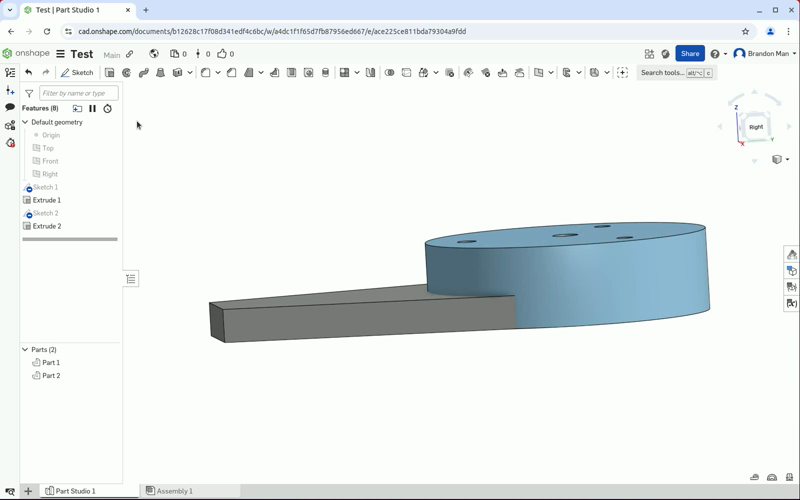
key(right, 3)
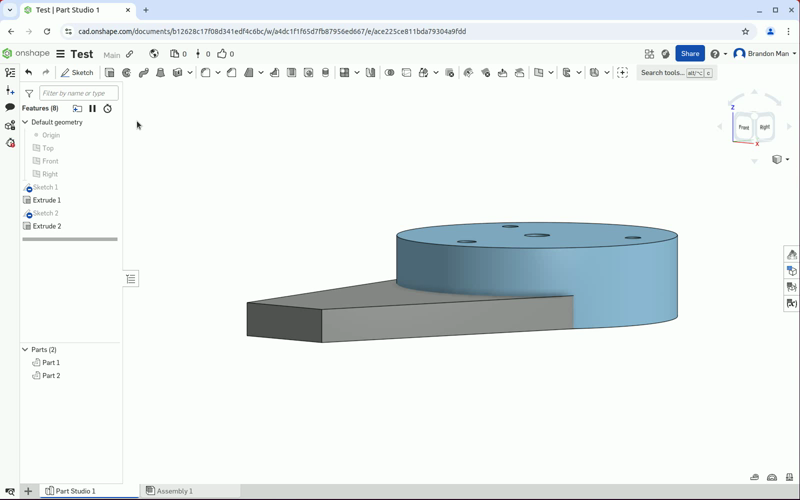
key(down, 3)
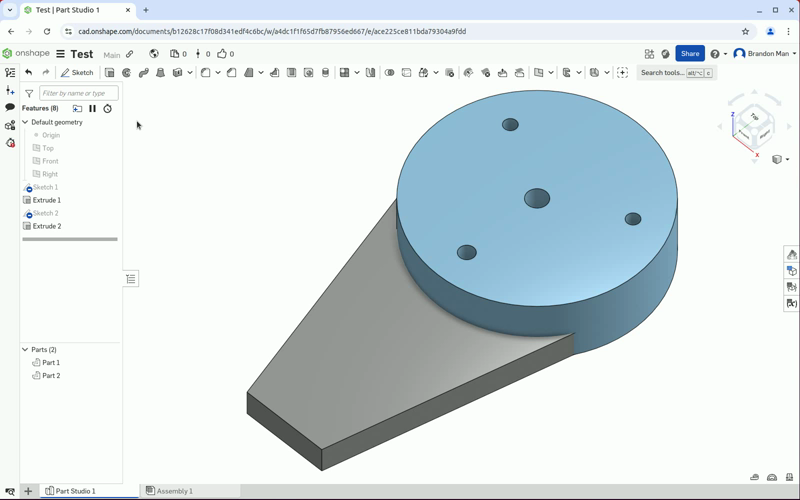
mouse_move(73, 189)
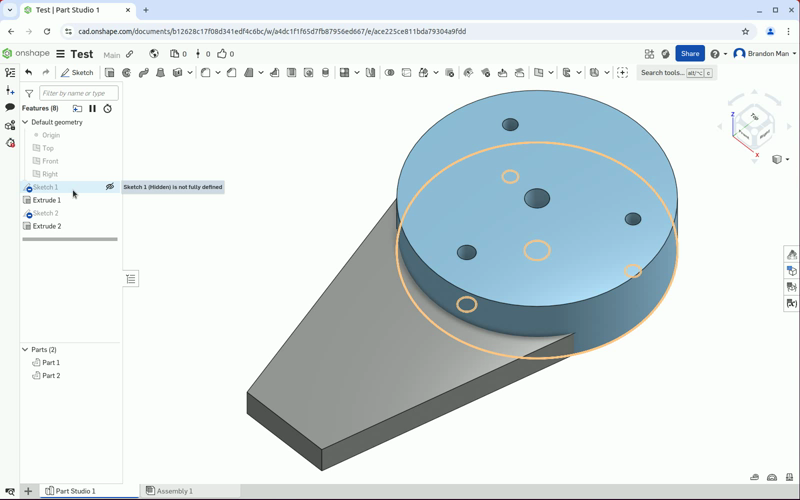
click(73, 189)